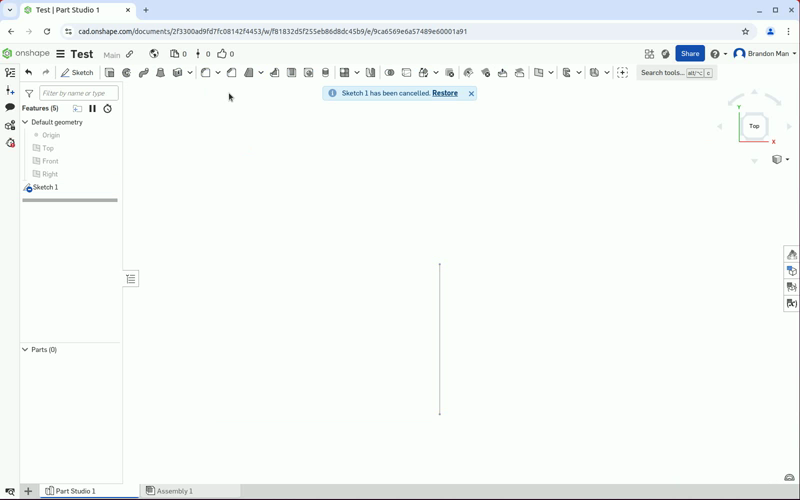
key(shift+h)
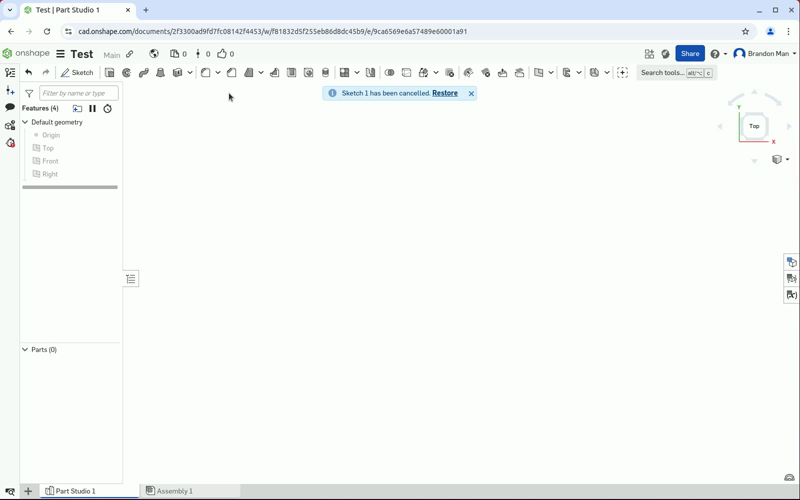
mouse_move(73, 352)
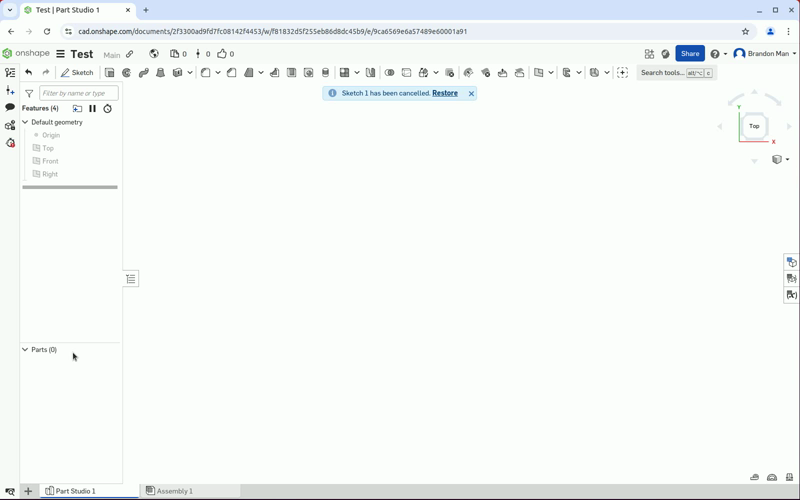
key(y)
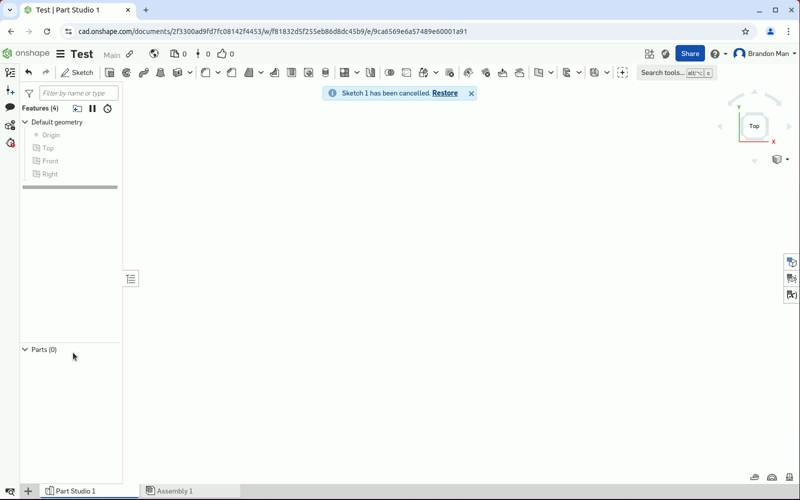
key(shift+p)
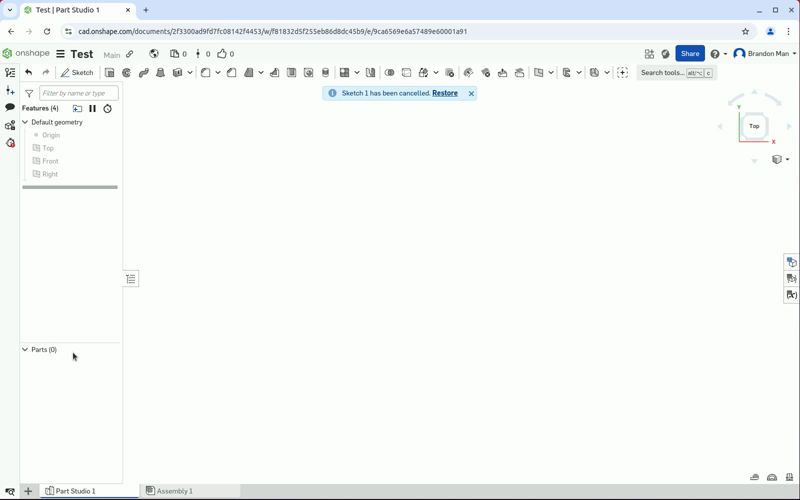
key(space)
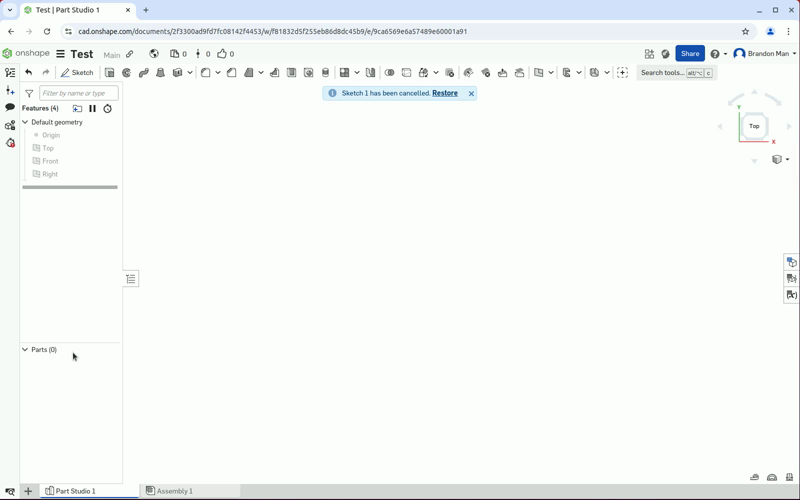
key_down(shift)
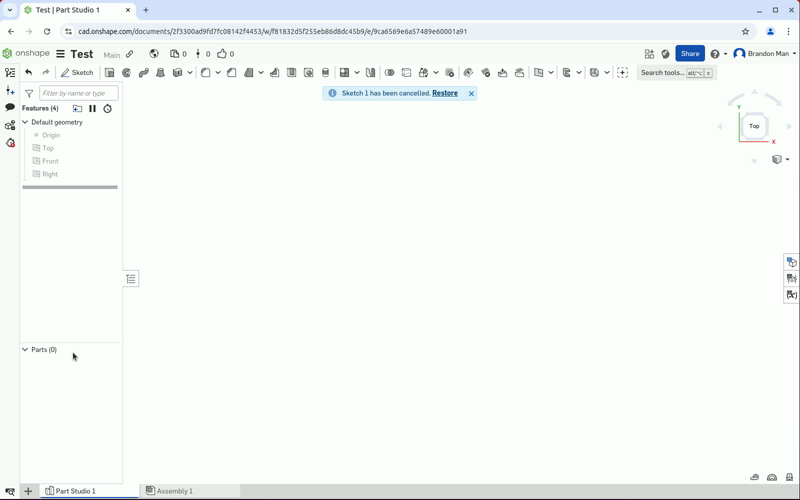
key(up)
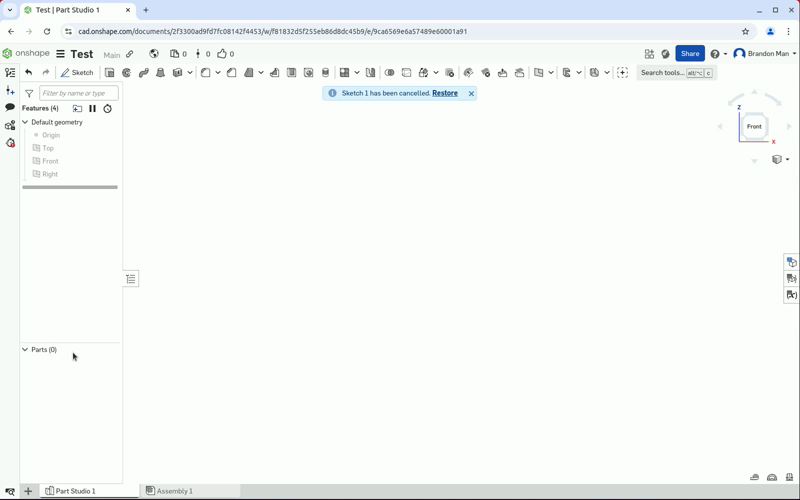
key_up(shift)
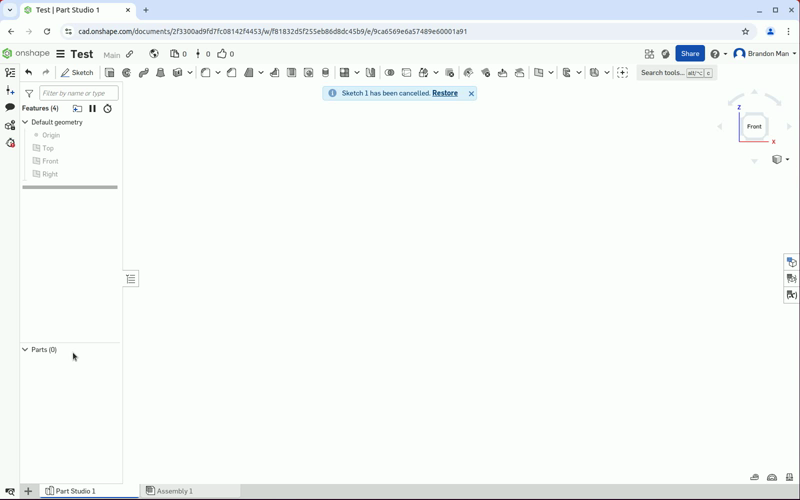
mouse_move(73, 352)
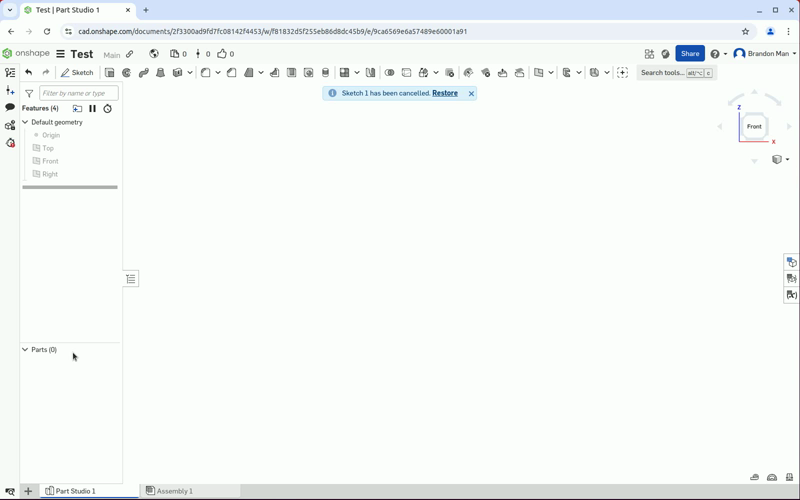
key(shift+y)
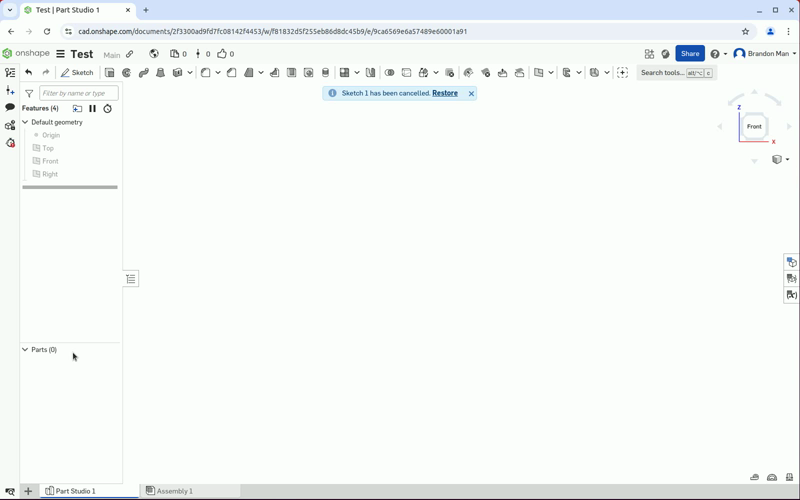
key(shift+s)
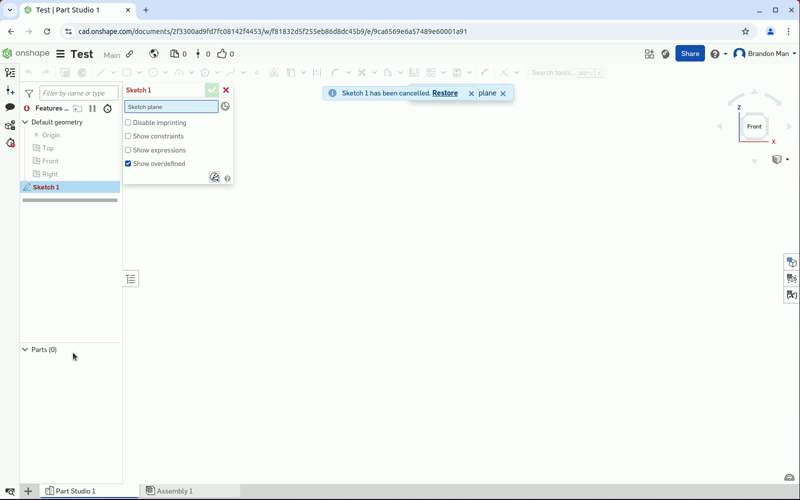
mouse_move(73, 163)
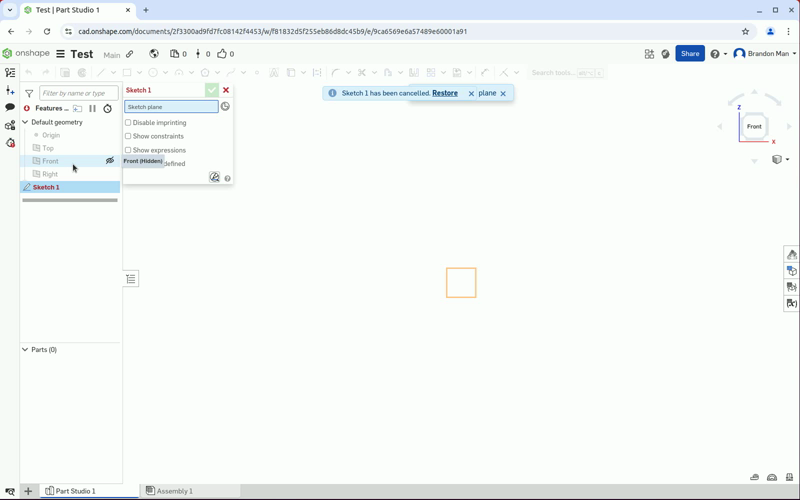
click(73, 163)
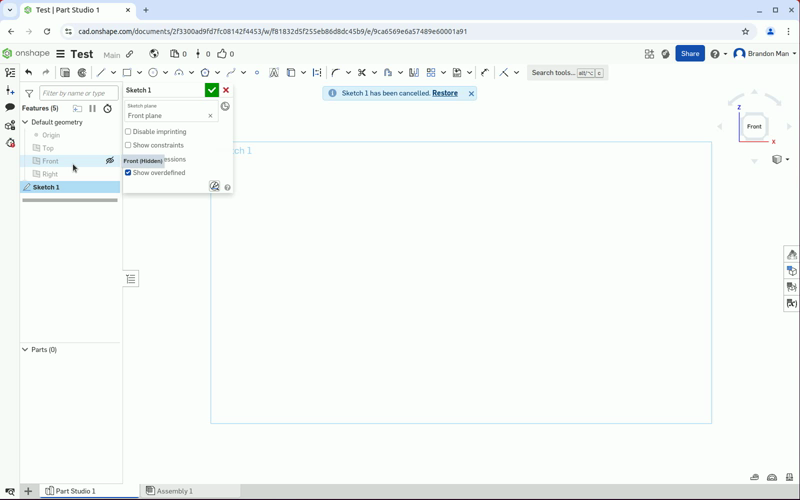
mouse_move(73, 352)
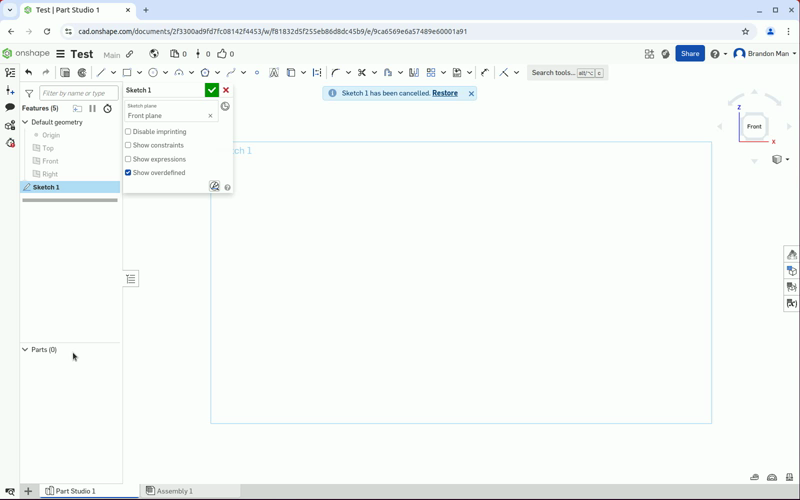
key(y)
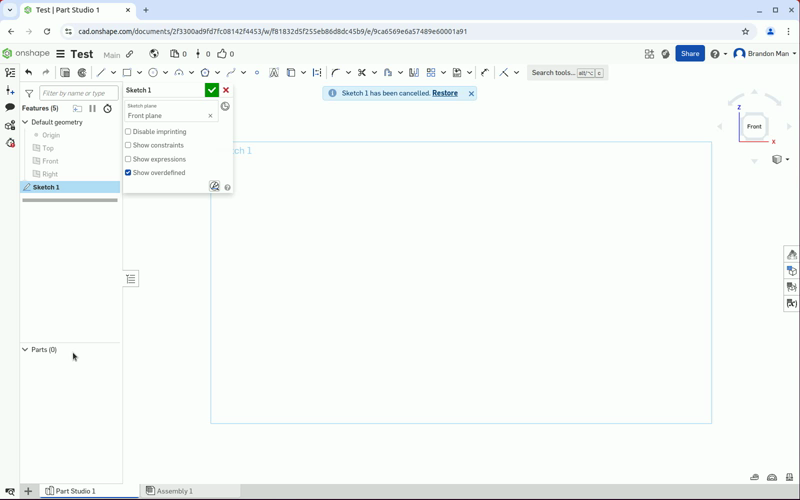
key(l)
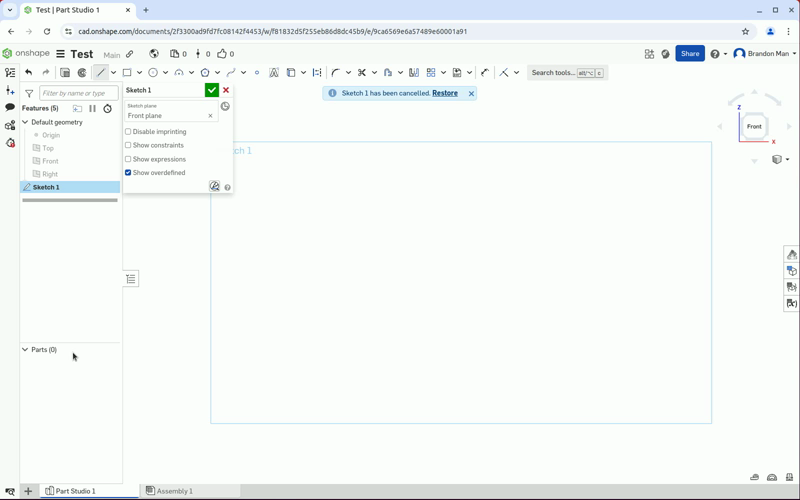
key_down(shift)
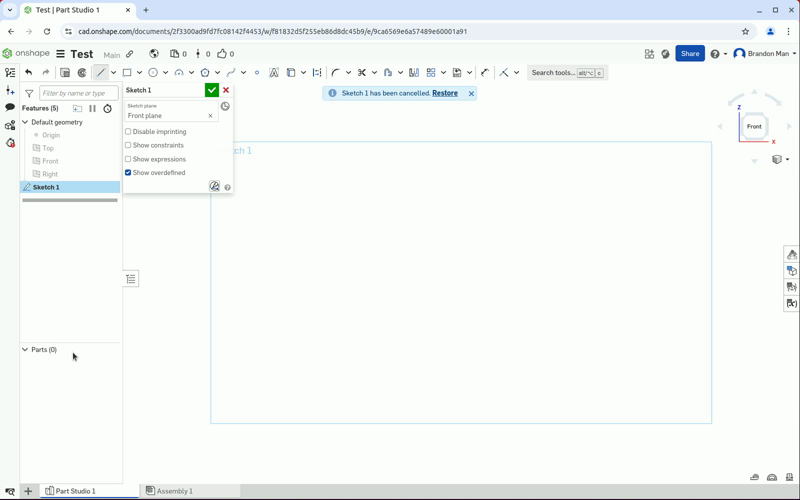
mouse_move(356, 309)
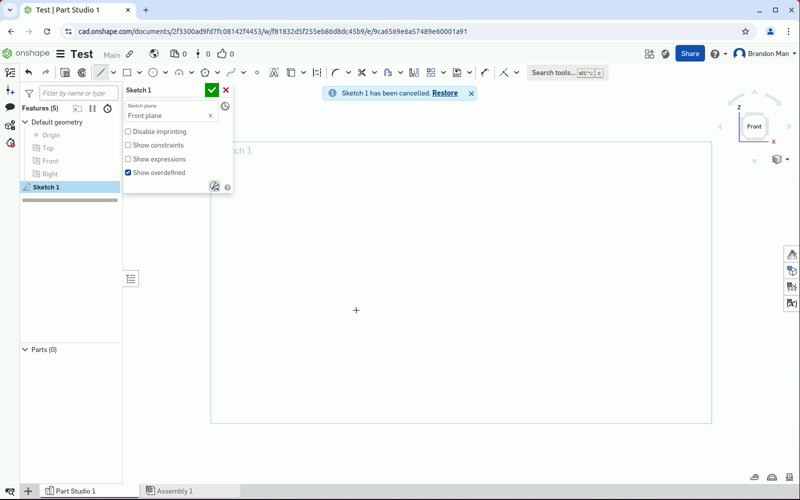
click(356, 309)
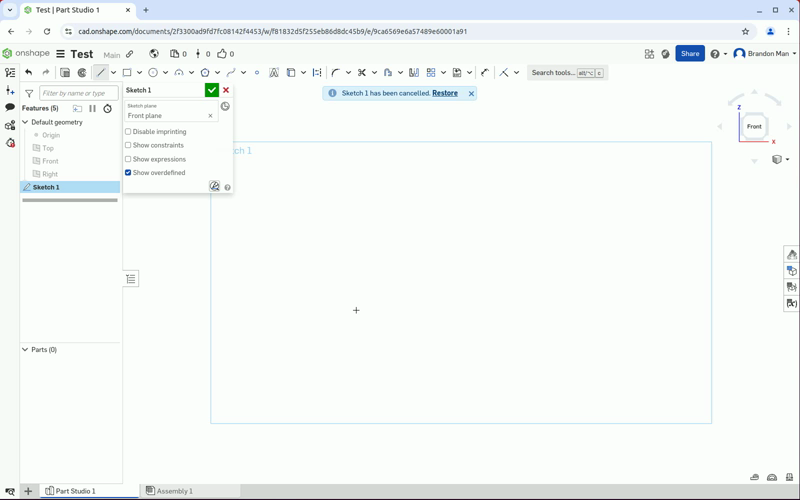
key_up(shift)
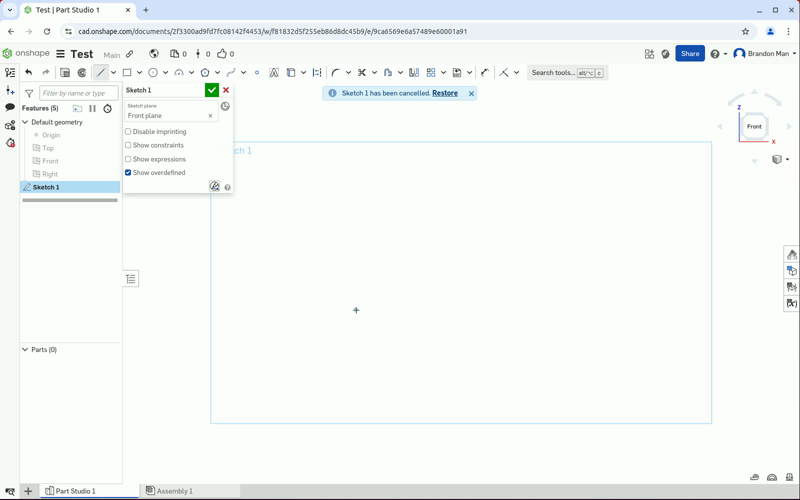
key_down(shift)
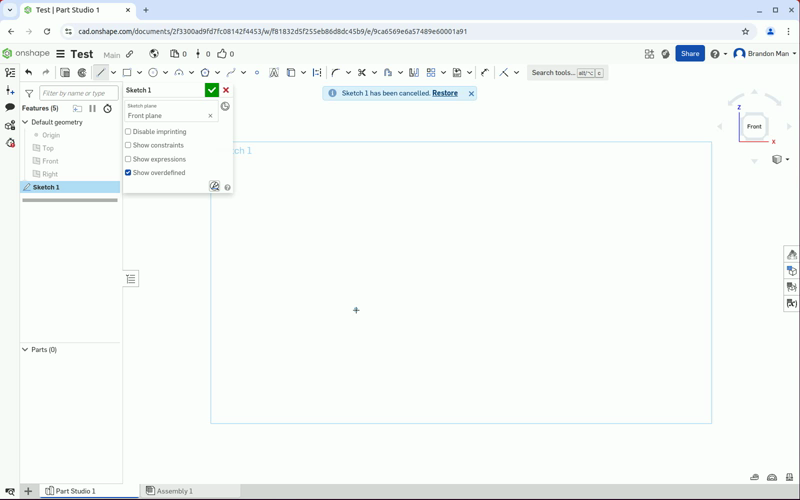
mouse_move(563, 309)
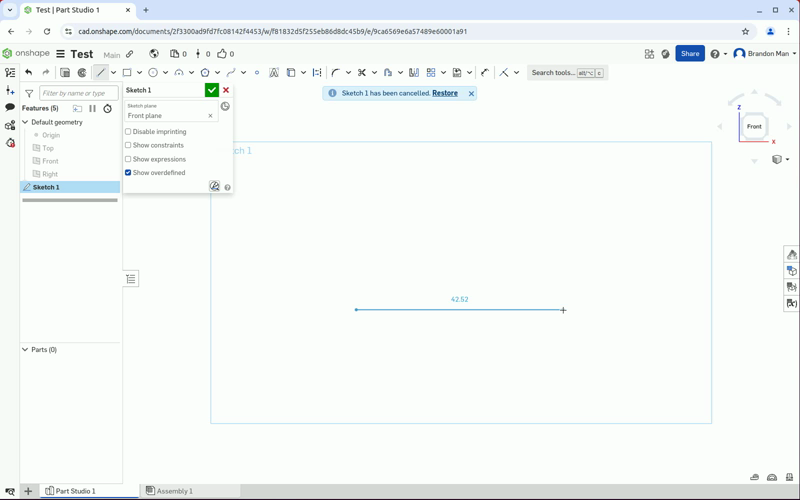
click(563, 309)
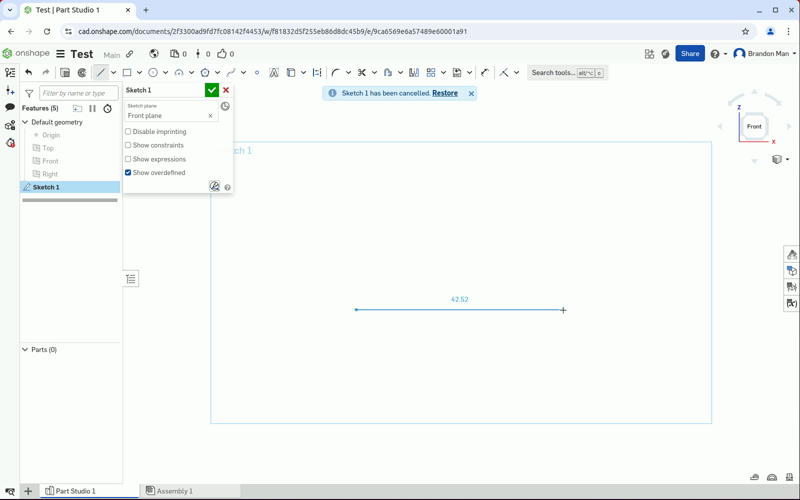
key_up(shift)
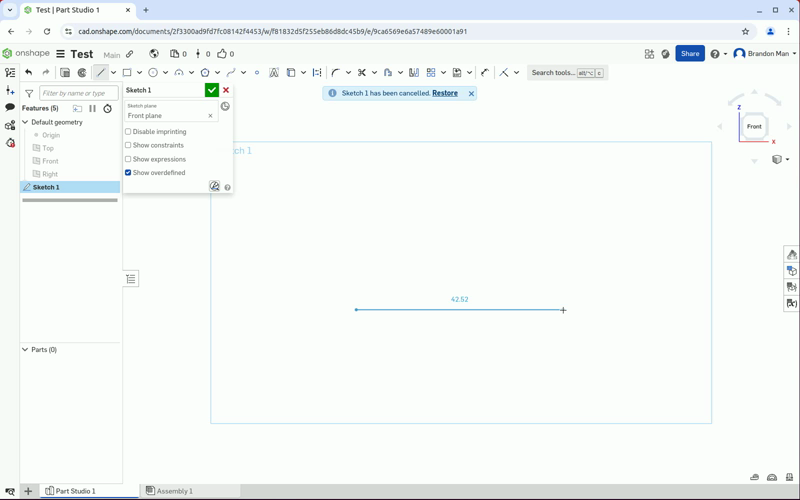
key(esc)
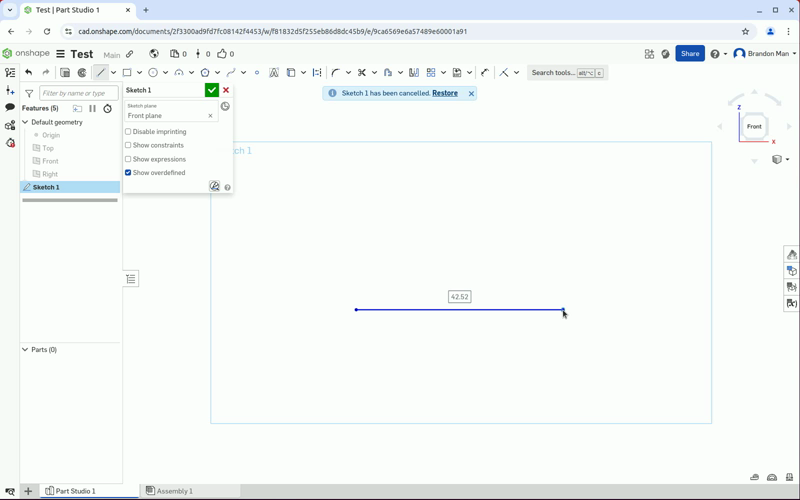
key(a)
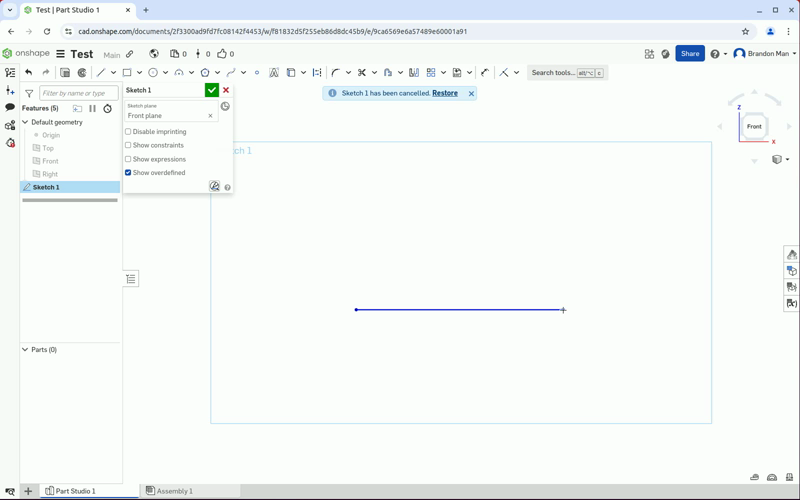
mouse_move(563, 309)
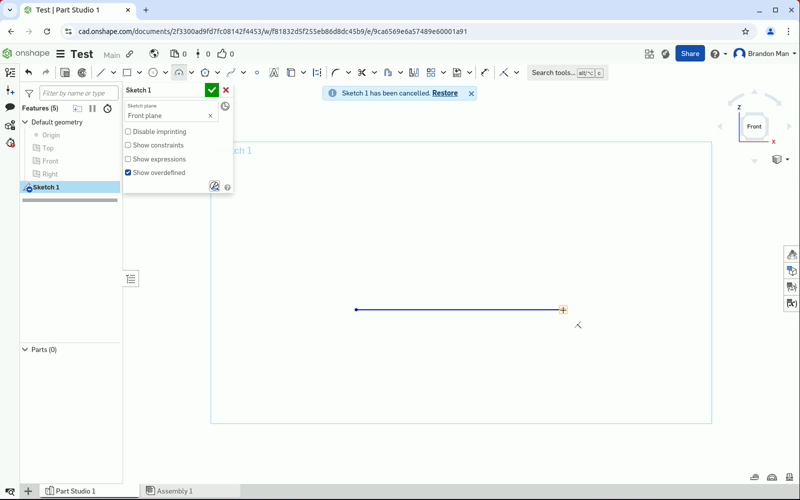
click(563, 309)
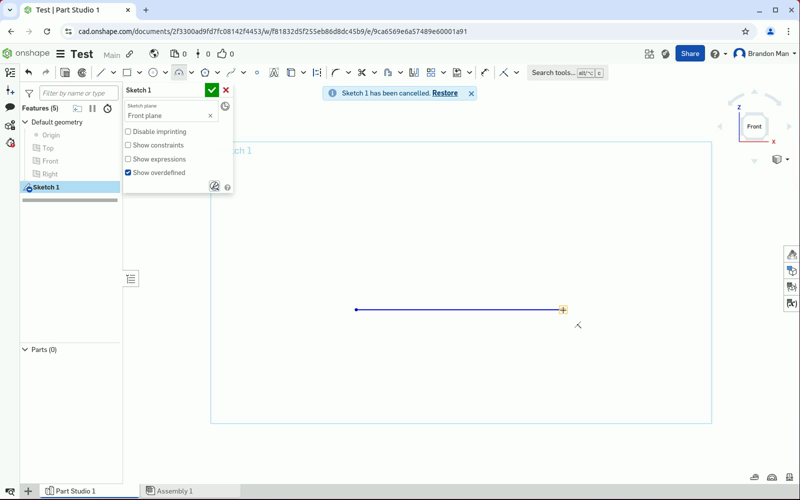
key_down(shift)
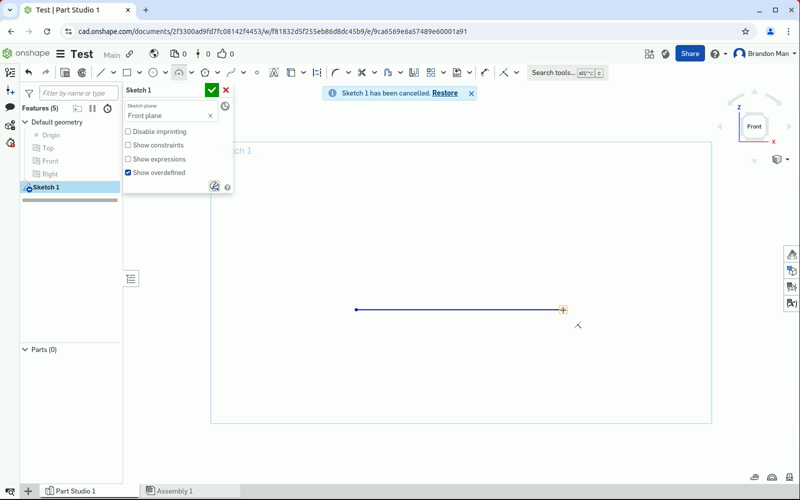
mouse_move(563, 291)
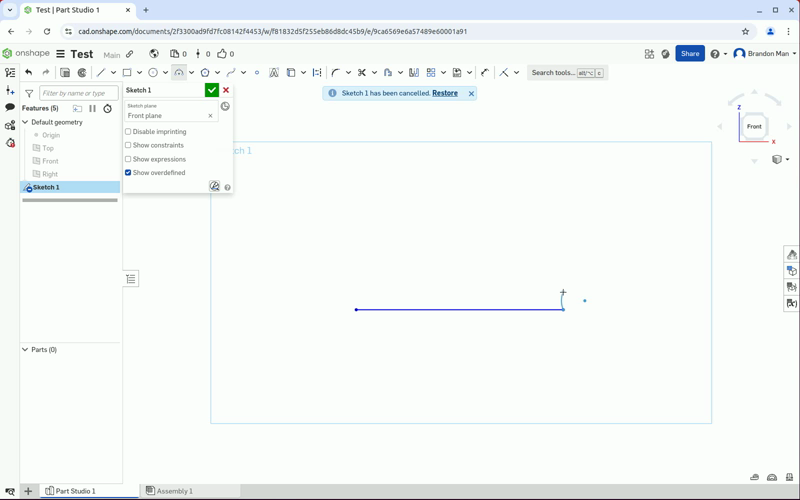
click(563, 291)
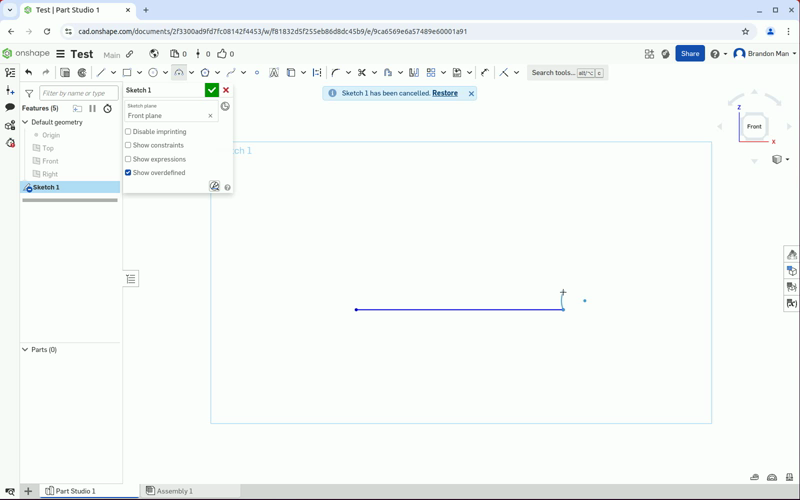
mouse_move(572, 300)
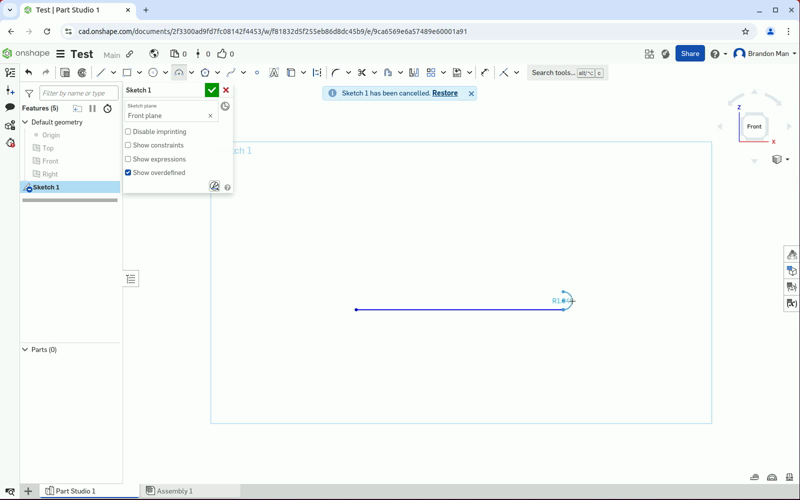
click(572, 300)
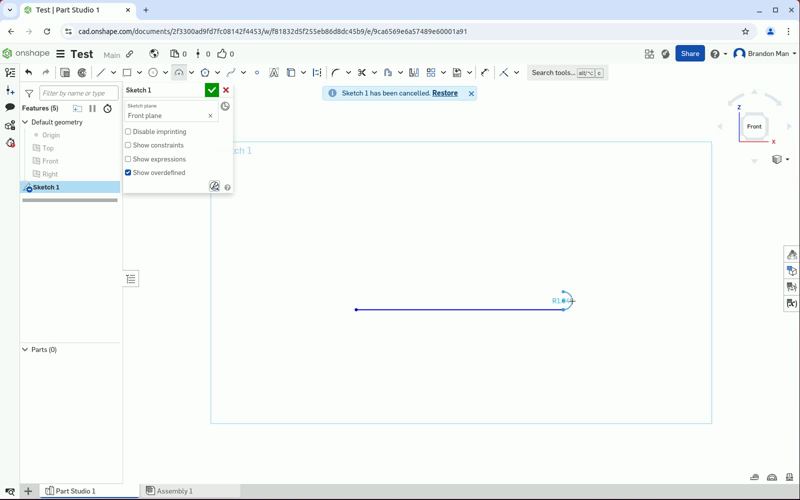
key_up(shift)
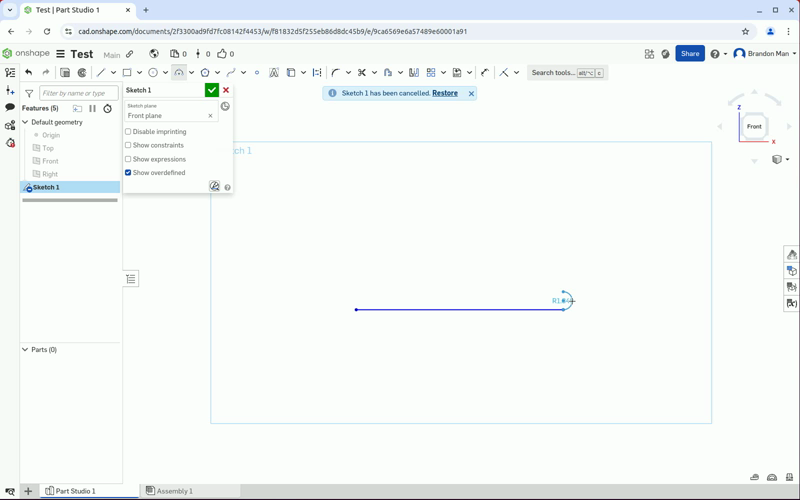
key(esc)
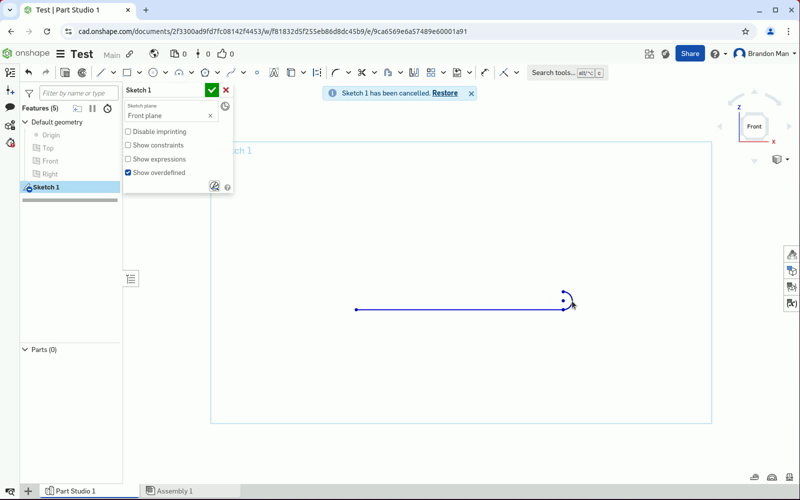
key(l)
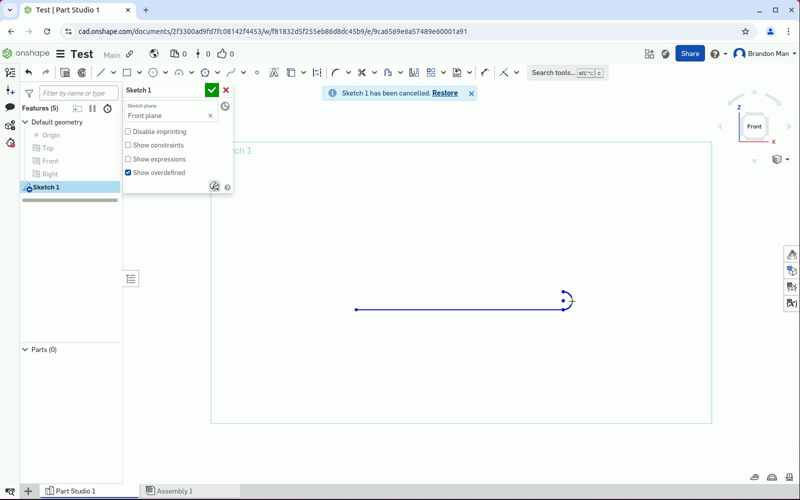
mouse_move(563, 291)
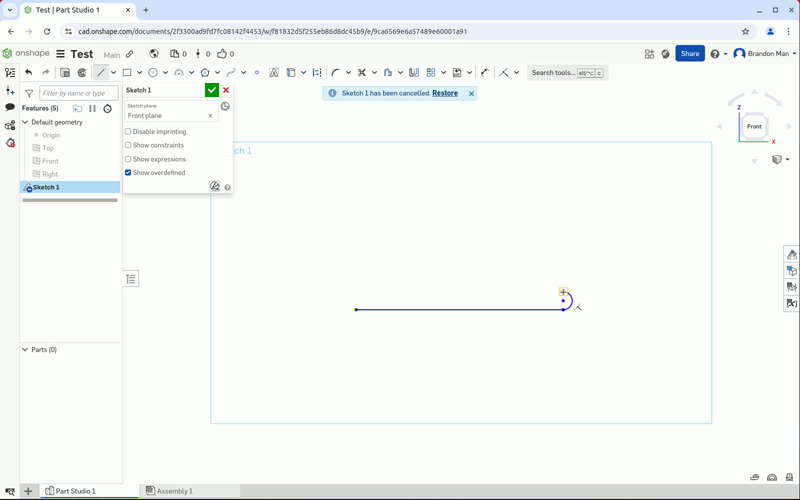
click(563, 291)
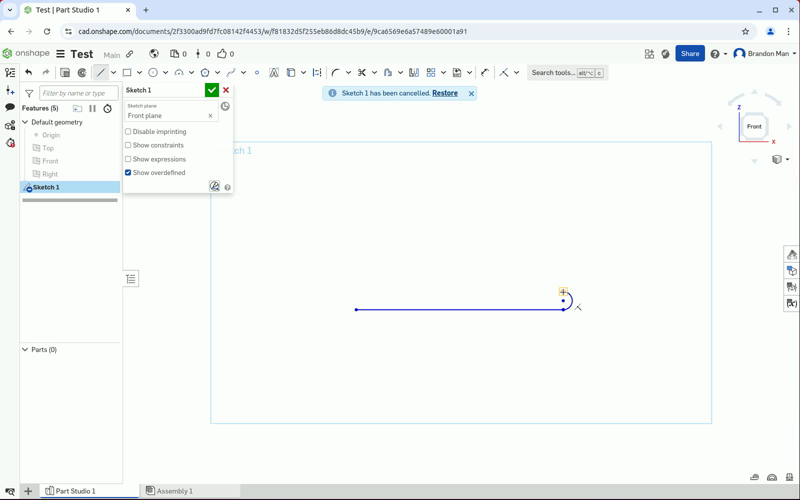
key_down(shift)
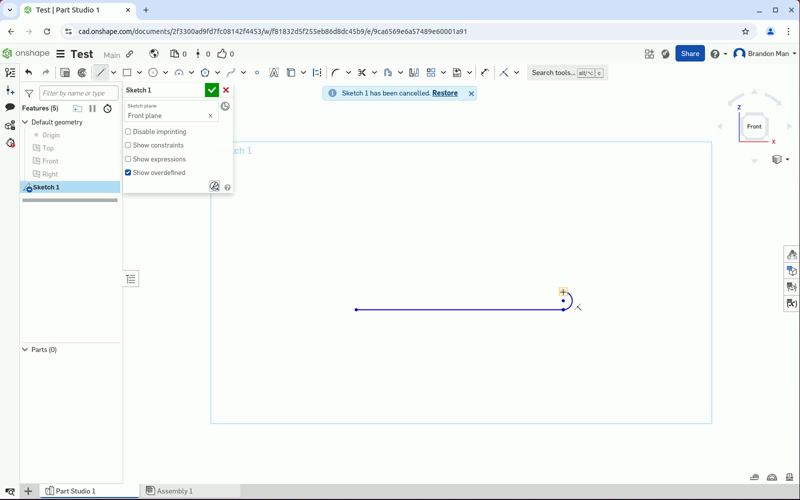
mouse_move(495, 291)
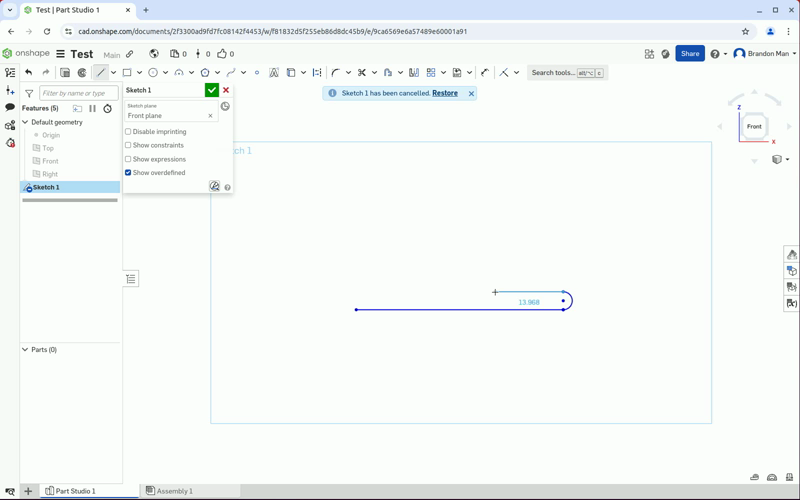
click(495, 291)
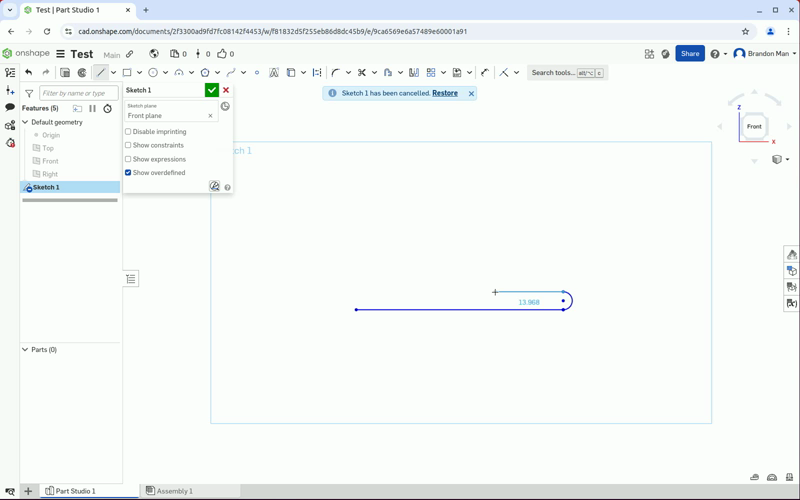
key_up(shift)
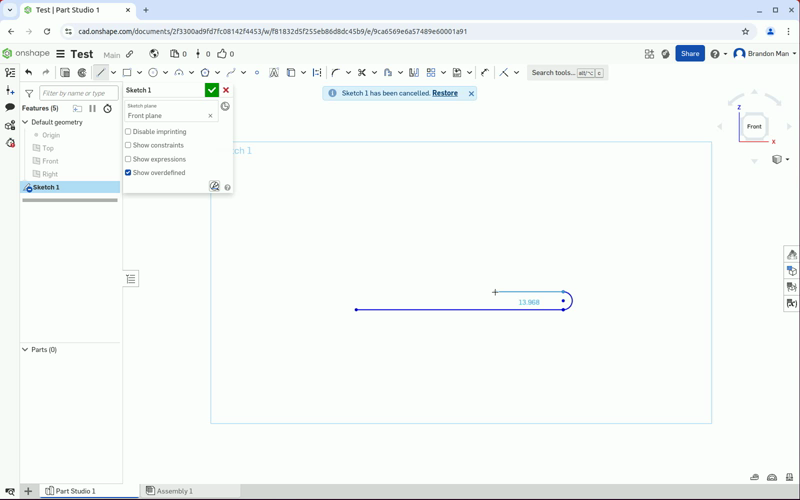
key(esc)
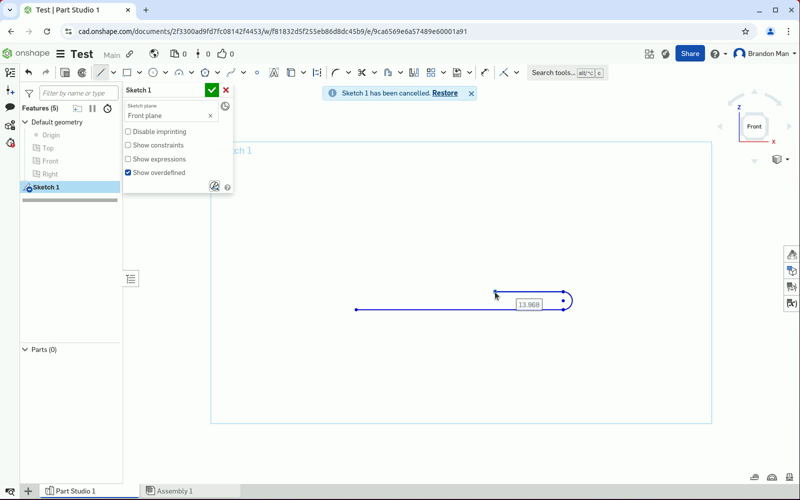
key(a)
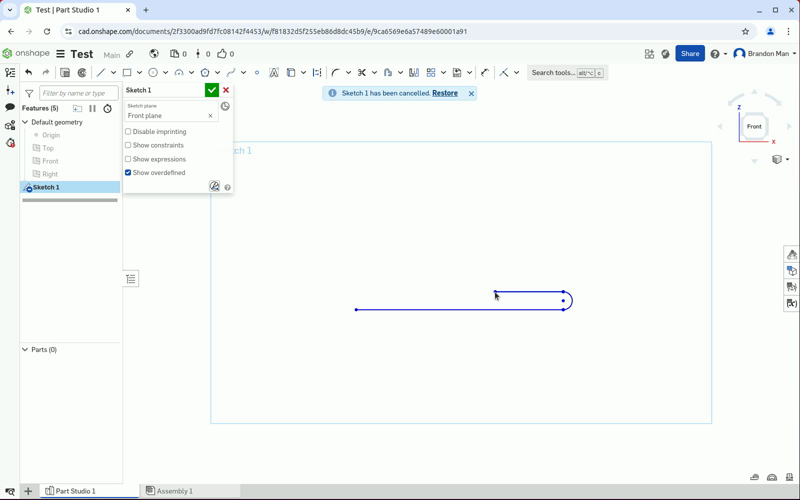
mouse_move(495, 291)
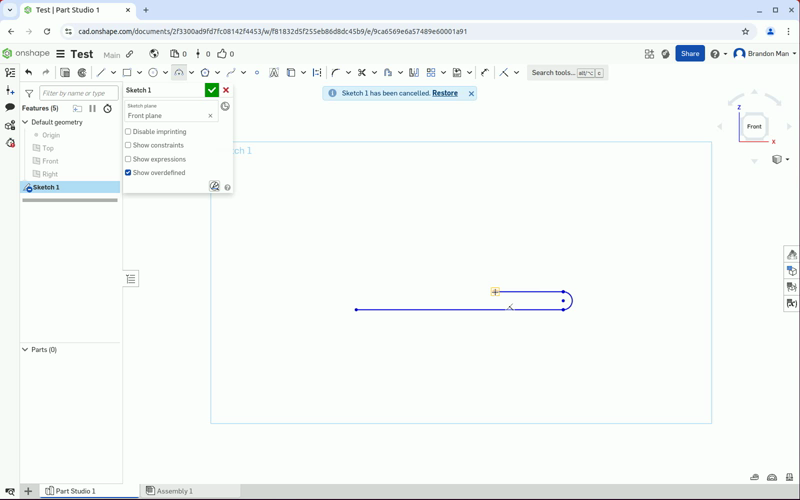
click(495, 291)
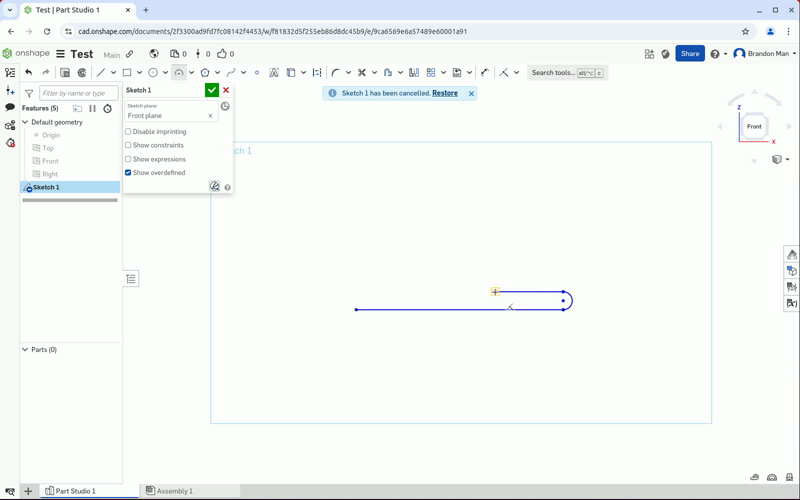
key_down(shift)
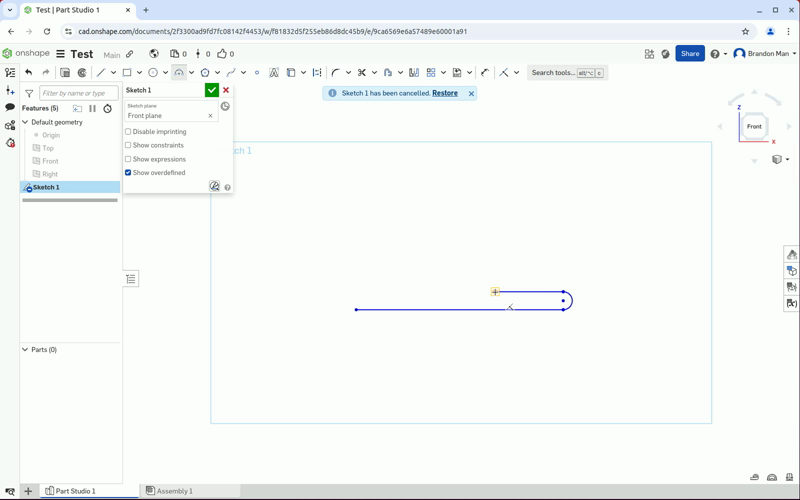
mouse_move(495, 282)
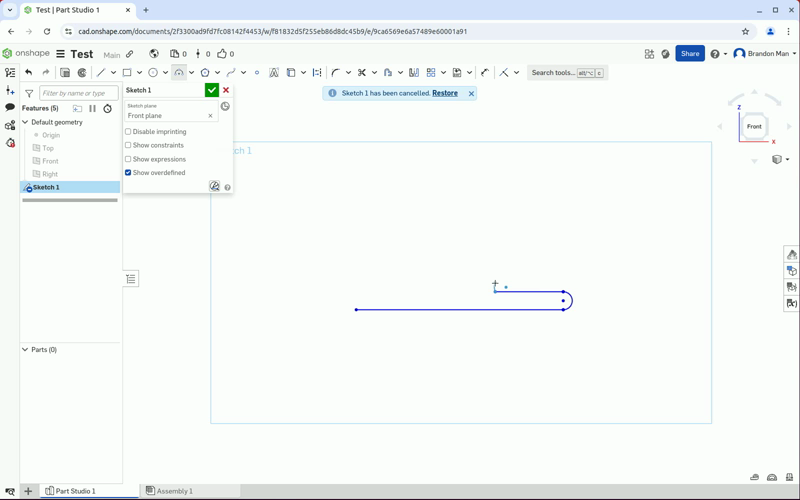
click(495, 282)
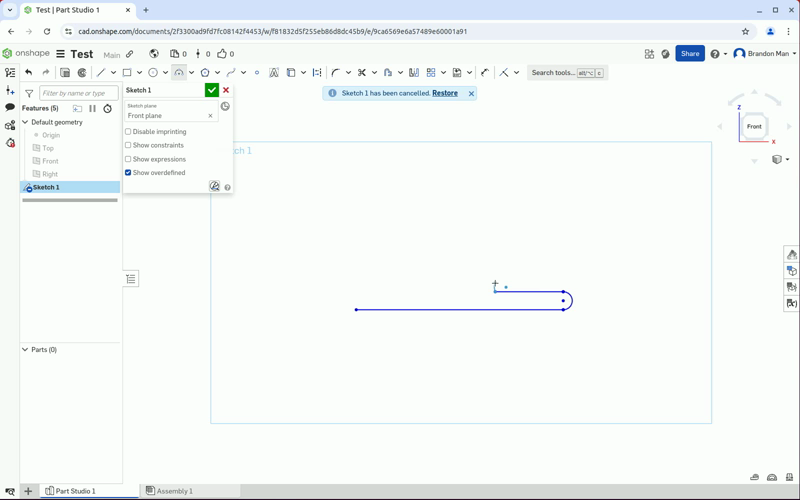
mouse_move(493, 287)
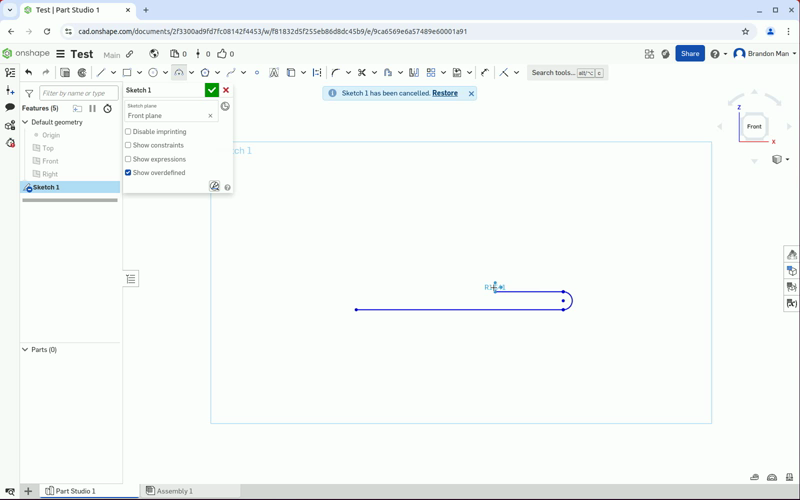
click(493, 287)
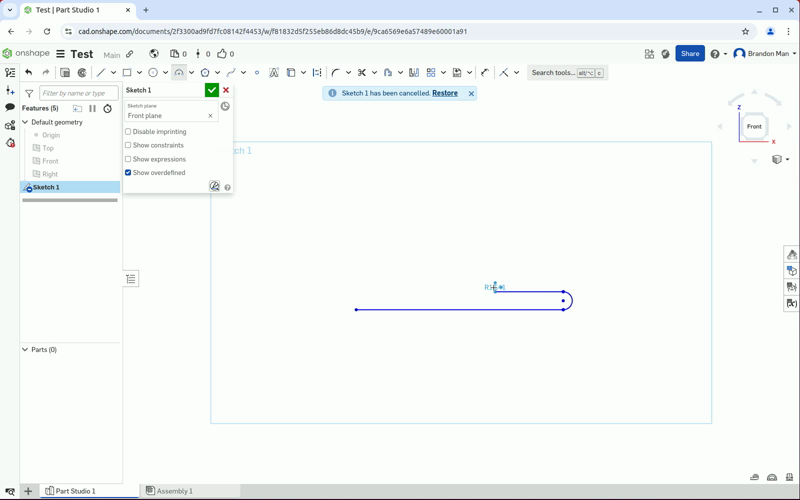
key_up(shift)
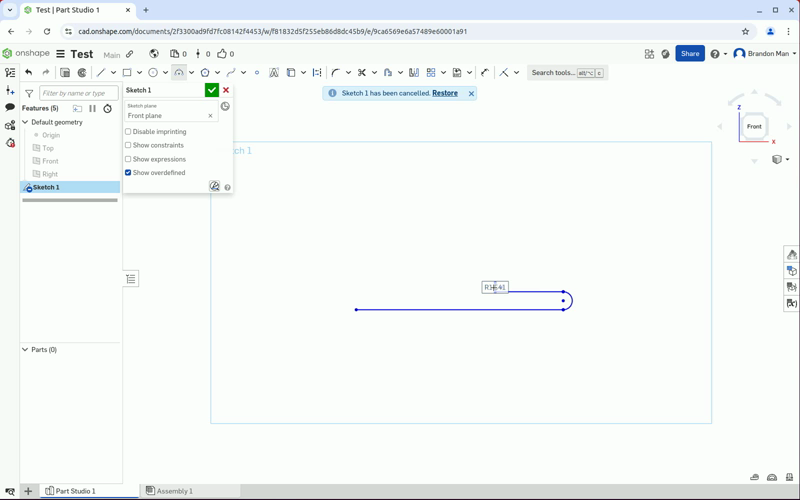
mouse_move(495, 282)
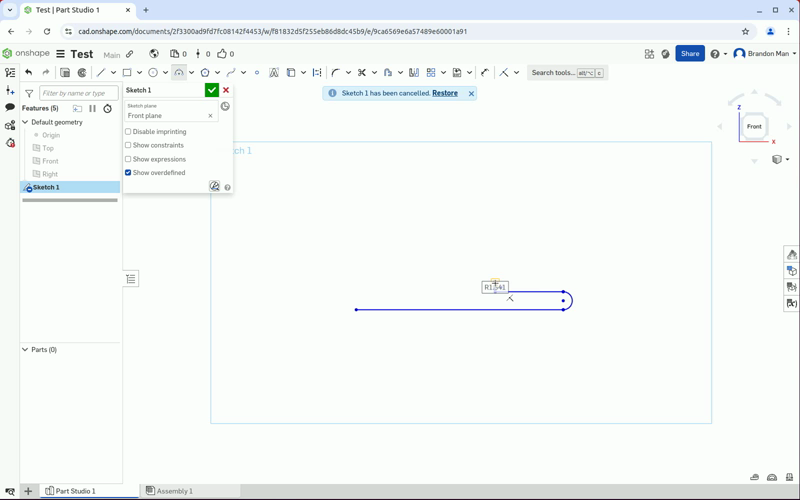
click(495, 282)
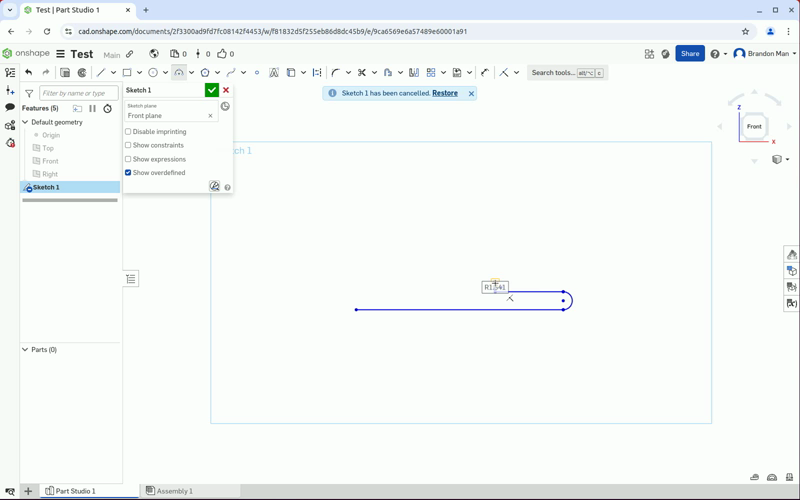
key_down(shift)
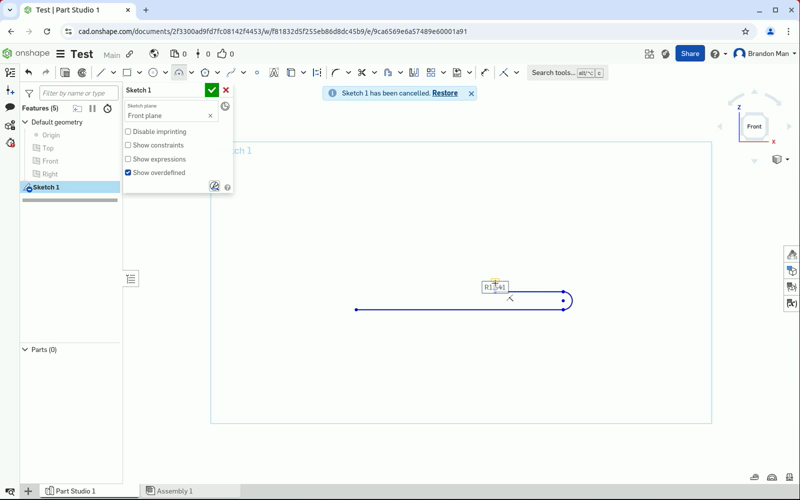
mouse_move(424, 282)
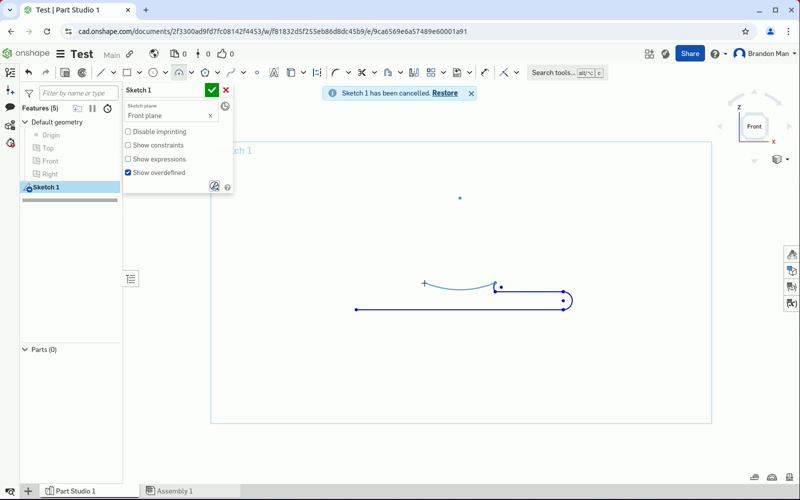
click(424, 282)
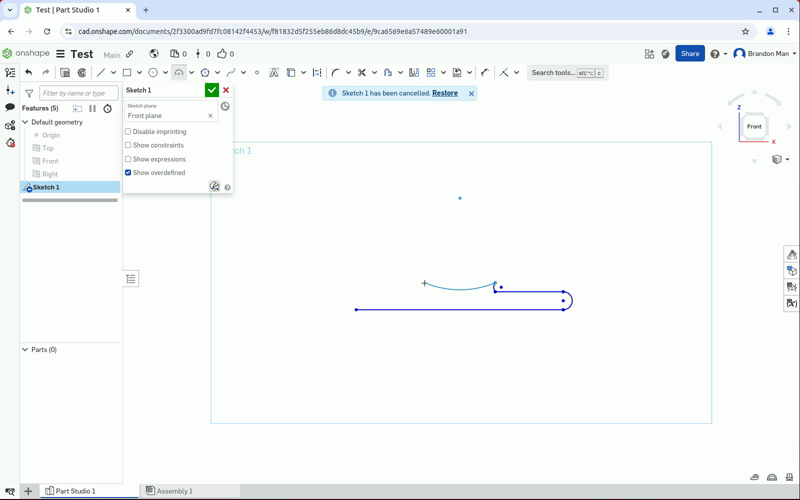
mouse_move(459, 247)
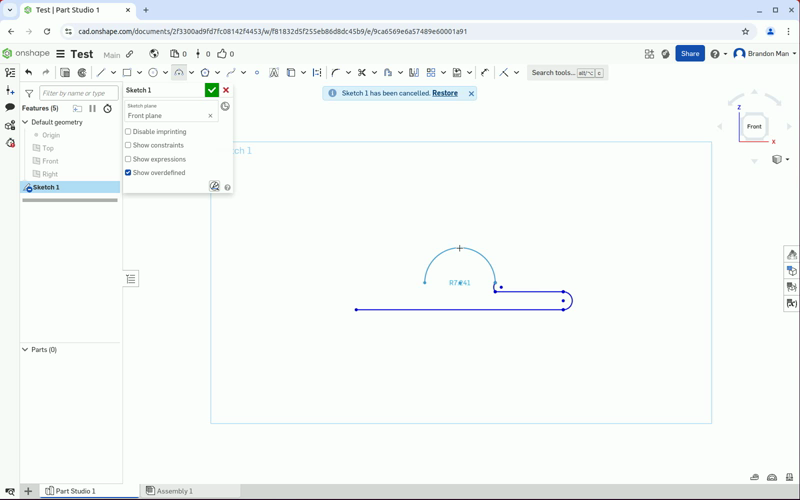
click(459, 247)
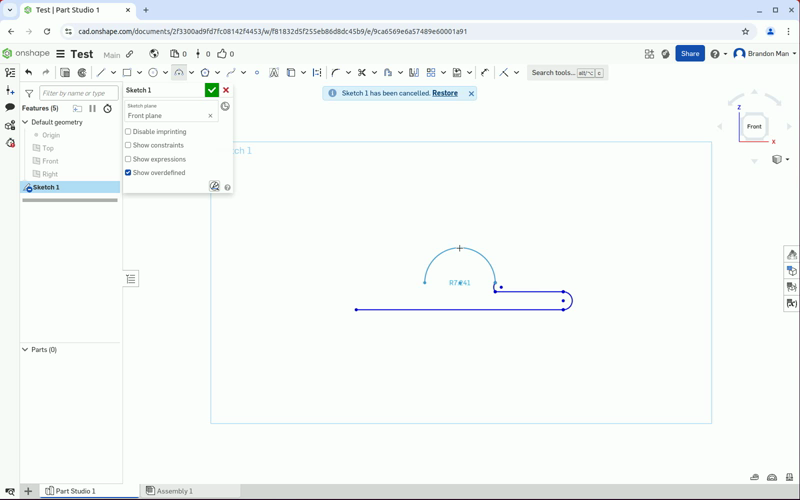
key_up(shift)
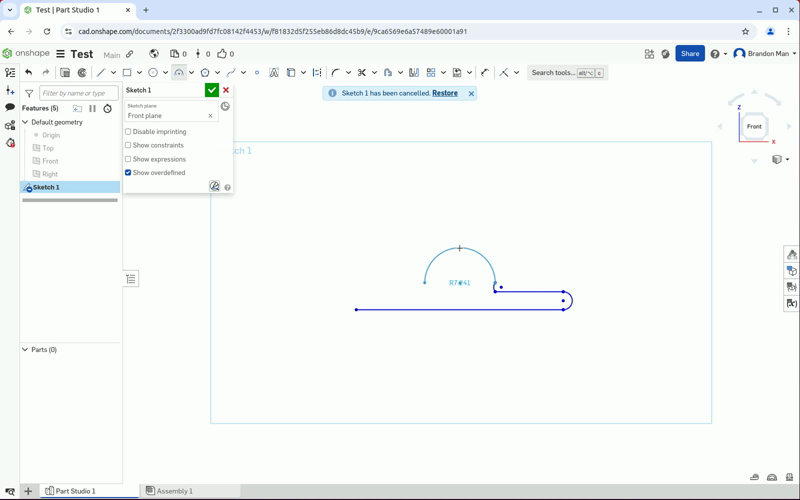
mouse_move(424, 282)
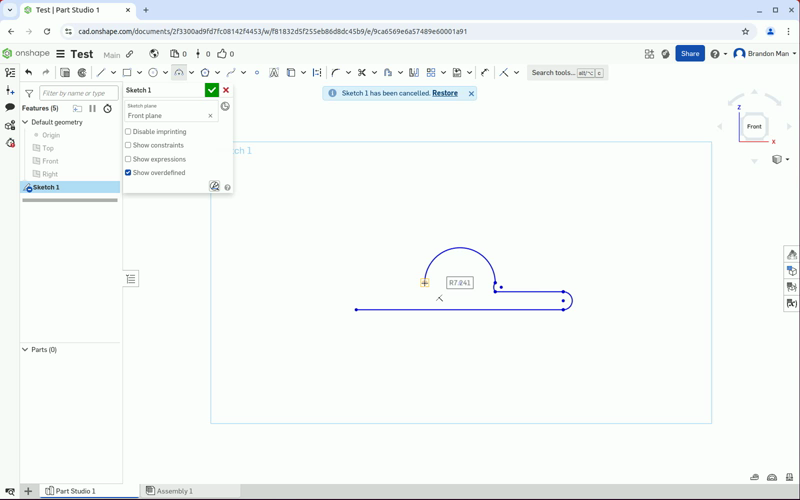
click(424, 282)
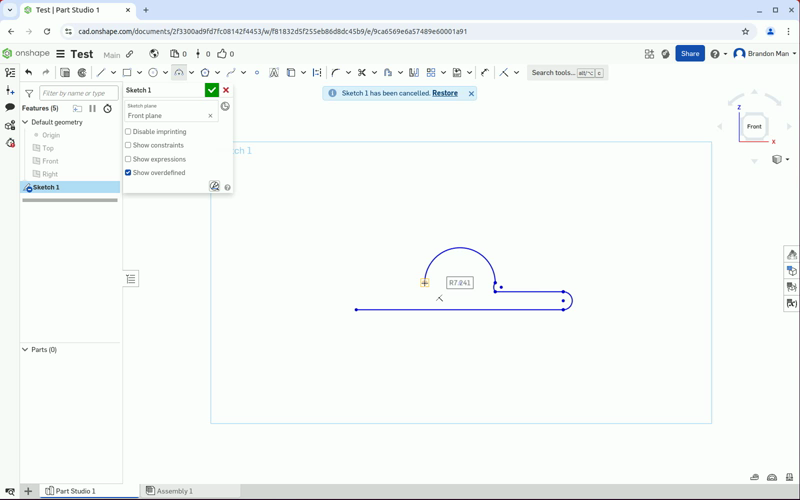
key_down(shift)
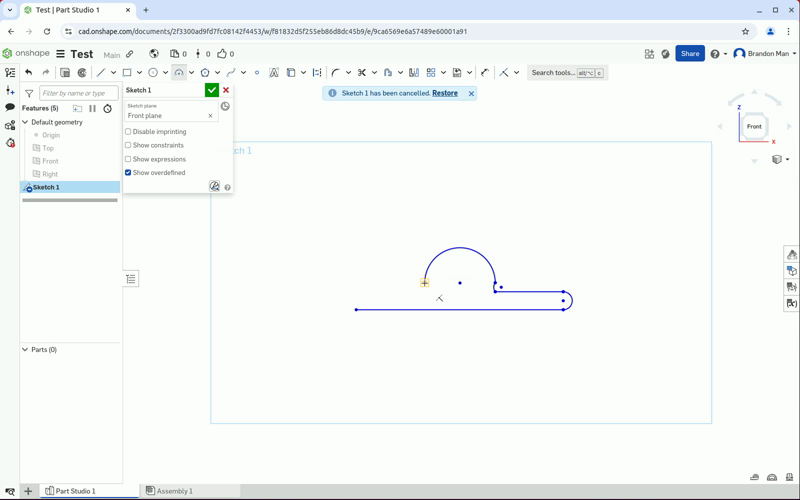
mouse_move(424, 291)
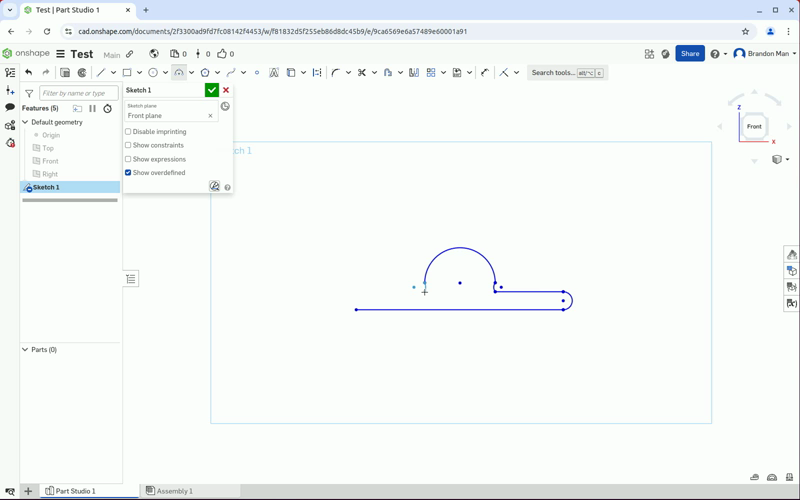
click(424, 291)
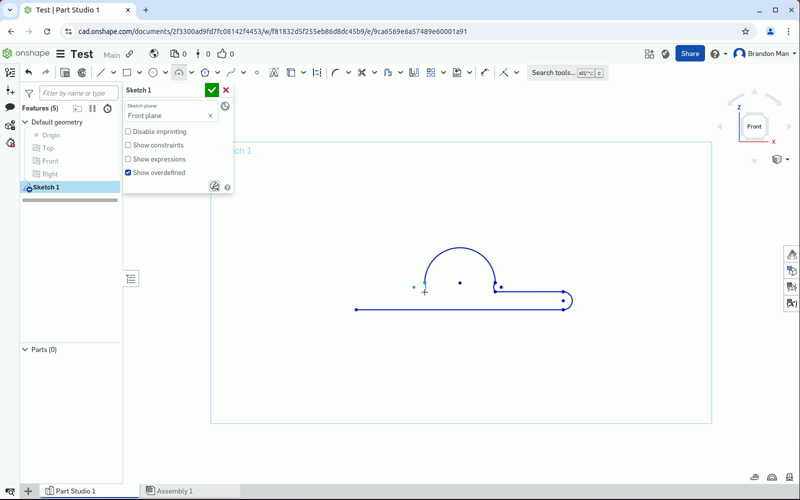
mouse_move(426, 287)
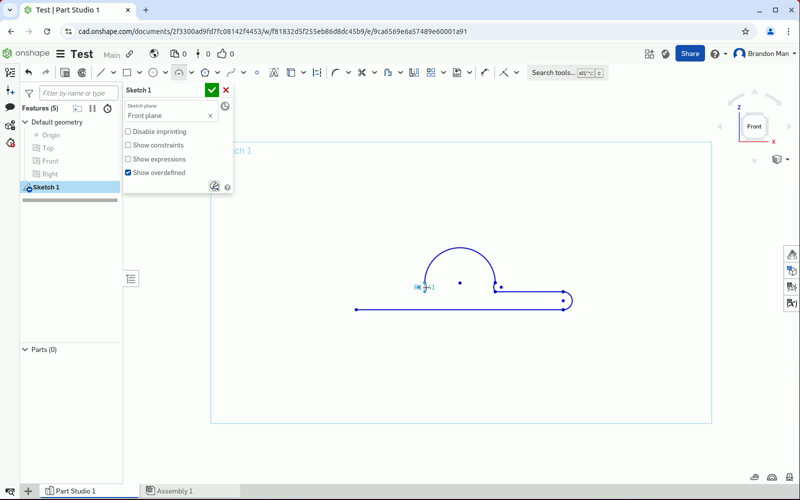
click(426, 287)
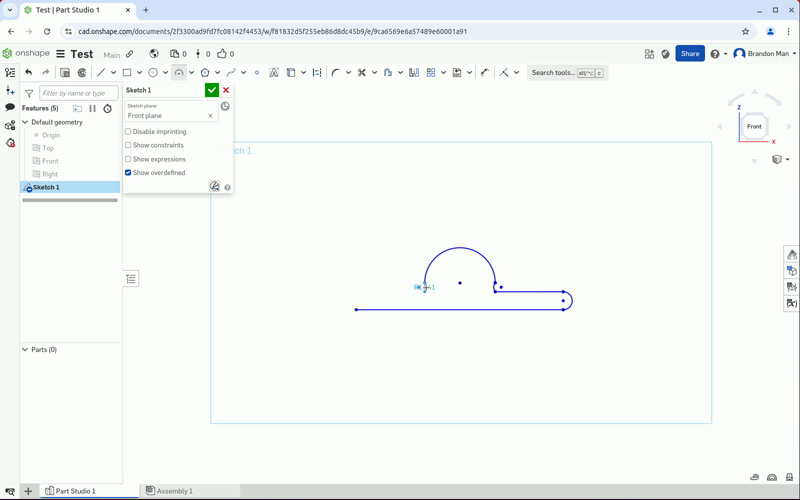
key_up(shift)
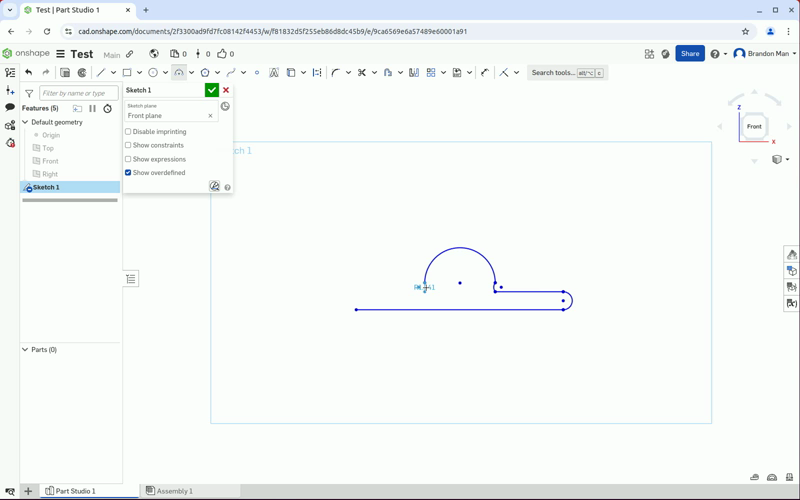
key(esc)
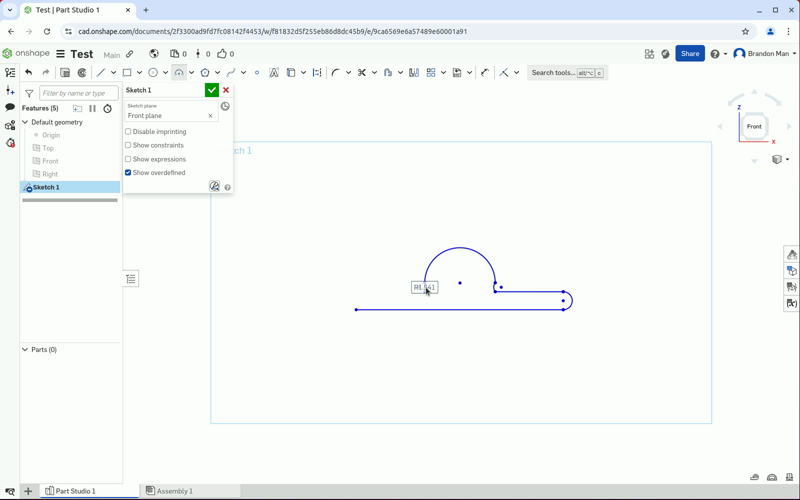
key(l)
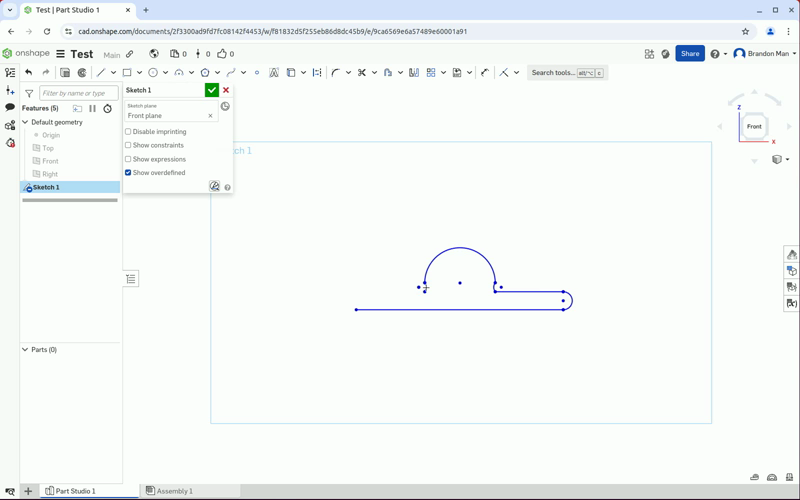
mouse_move(424, 291)
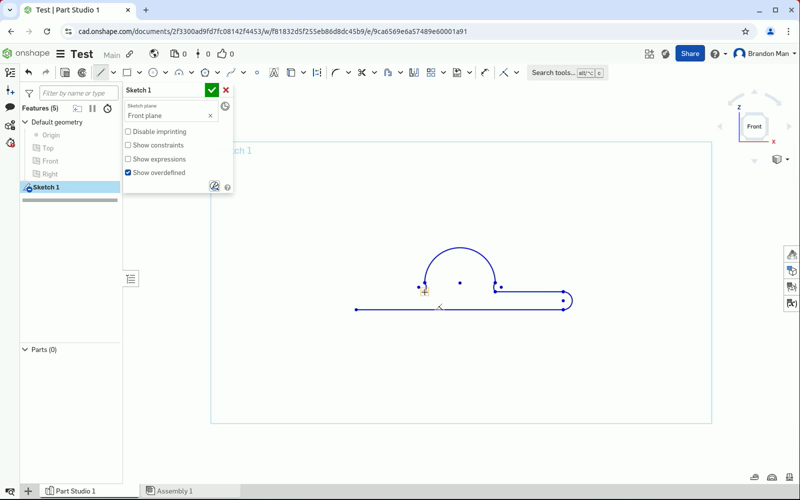
click(424, 291)
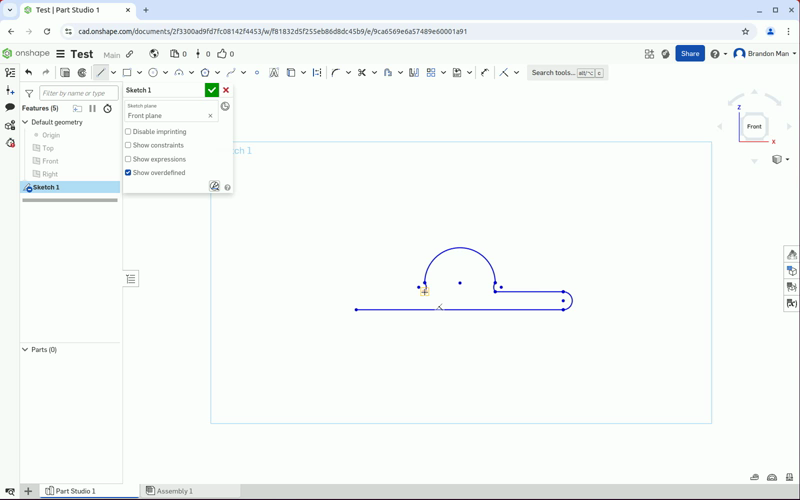
key_down(shift)
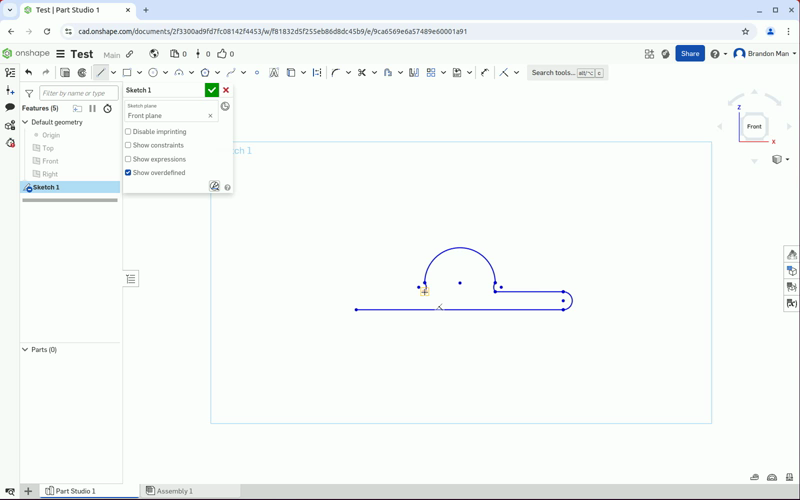
mouse_move(356, 291)
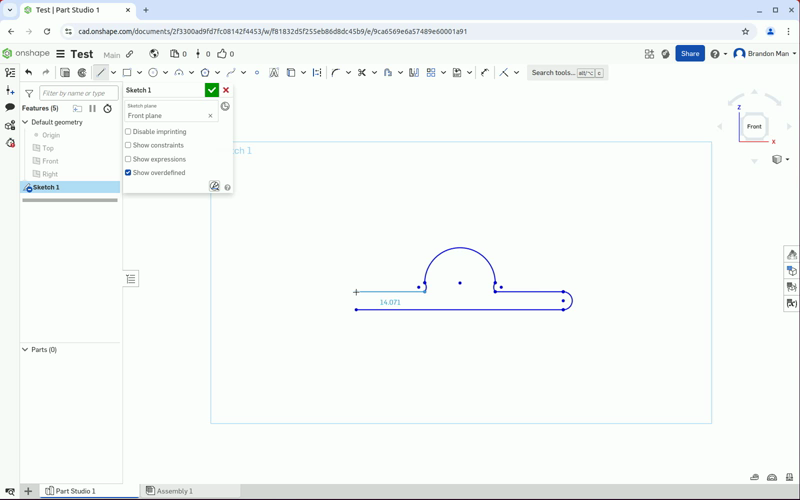
click(356, 291)
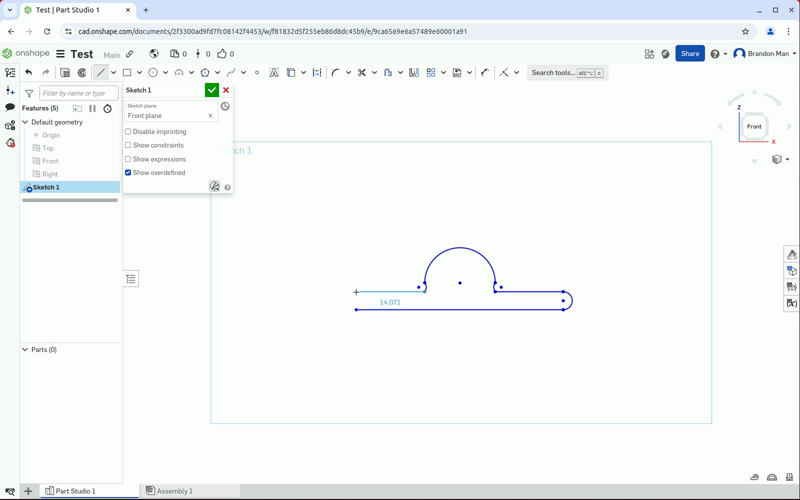
key_up(shift)
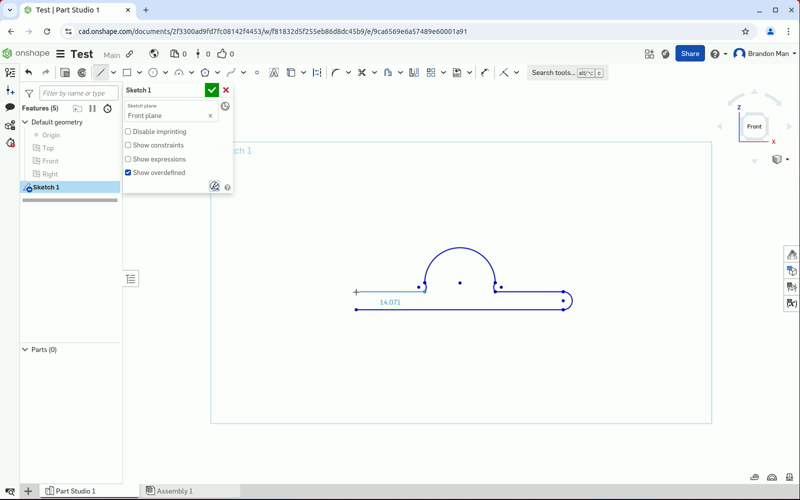
key(esc)
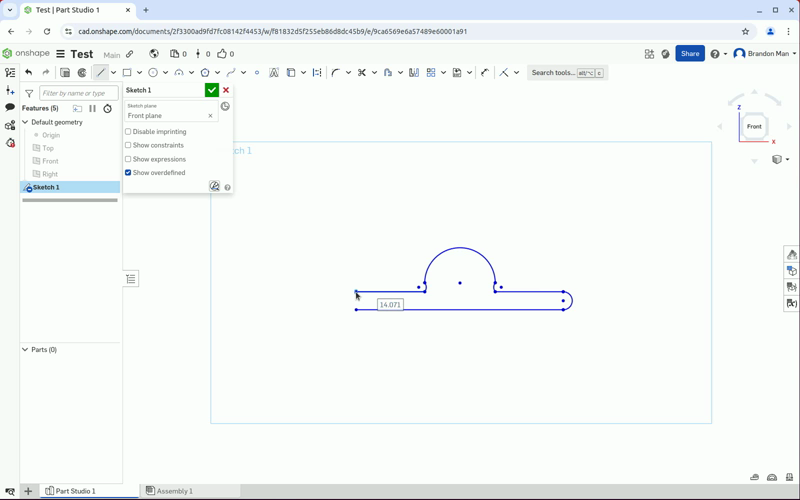
key(a)
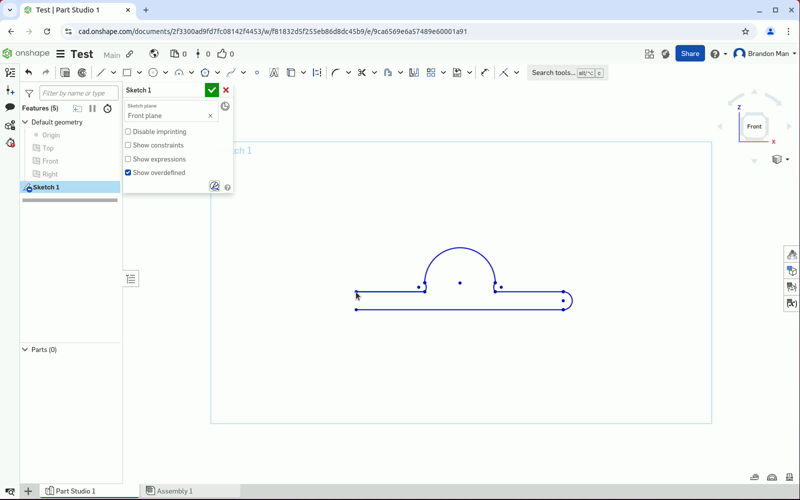
mouse_move(356, 291)
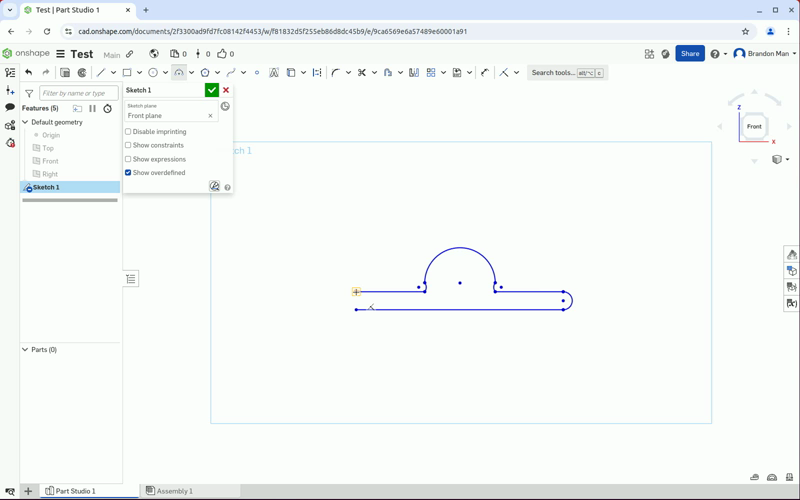
click(356, 291)
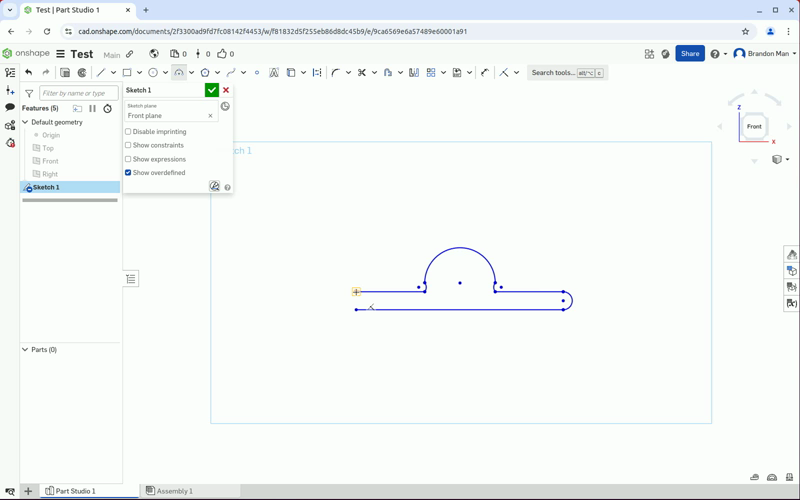
mouse_move(356, 309)
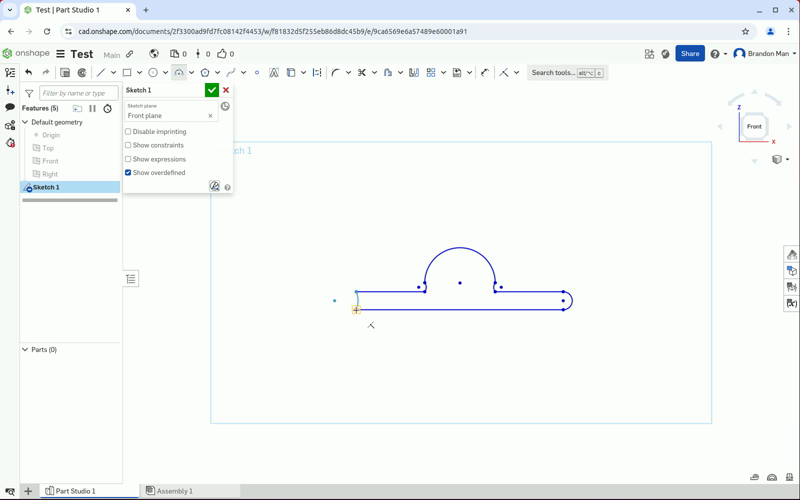
click(356, 309)
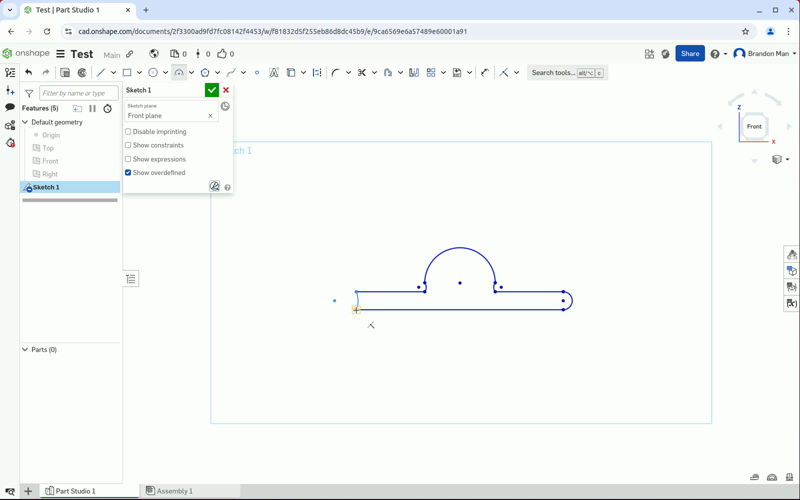
key_down(shift)
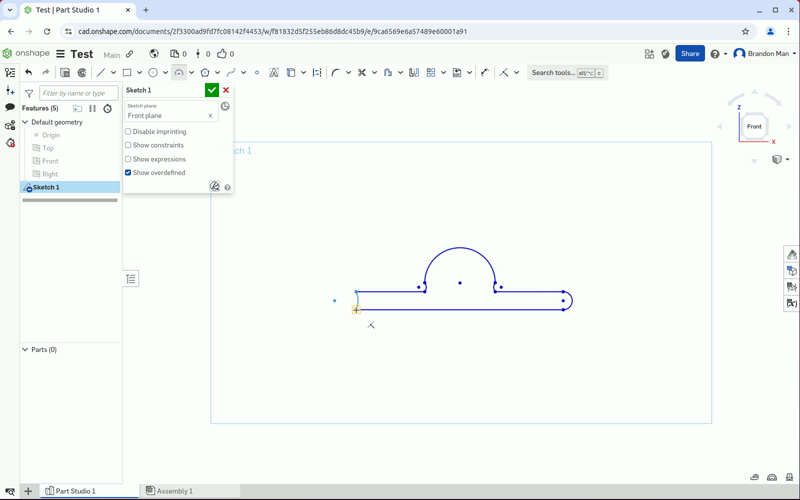
mouse_move(365, 300)
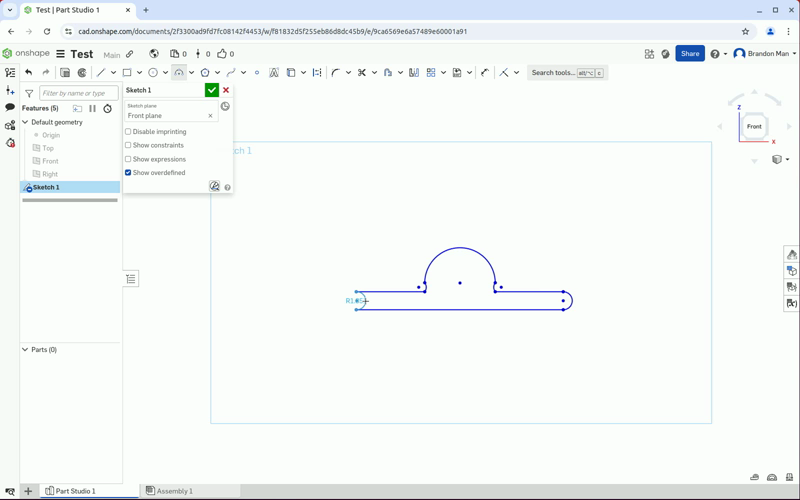
click(365, 300)
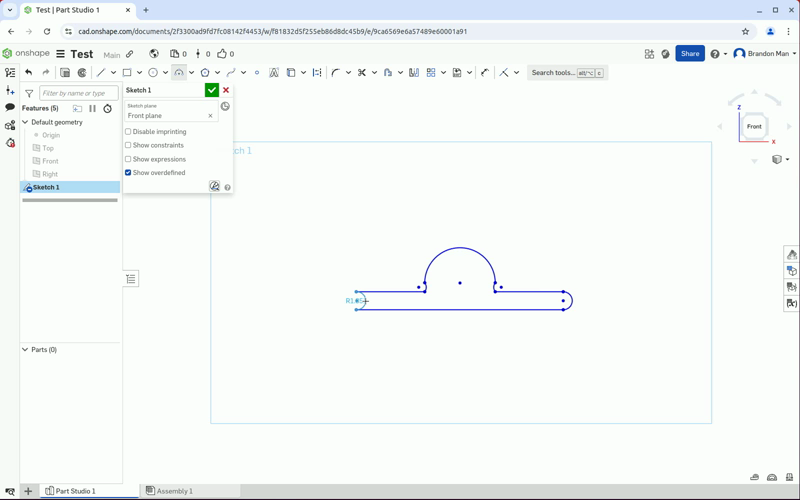
key_up(shift)
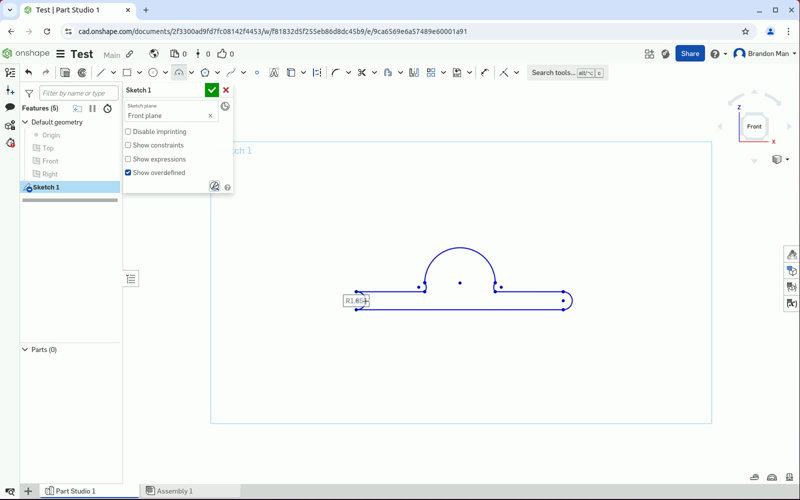
key(esc)
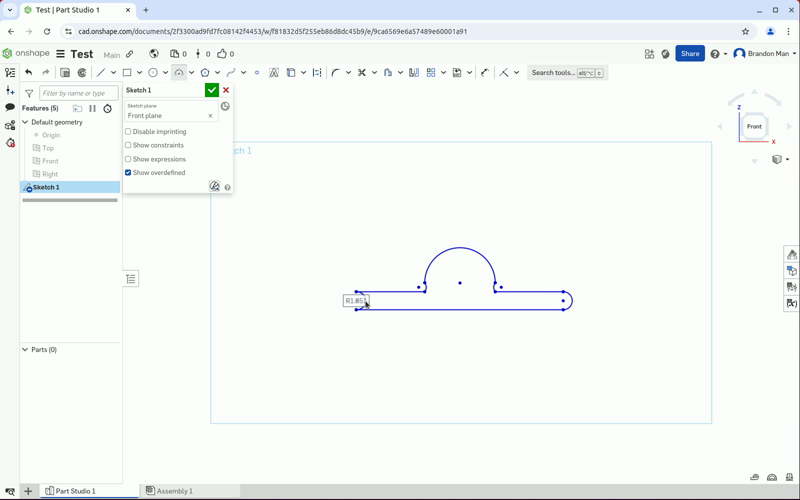
key(c)
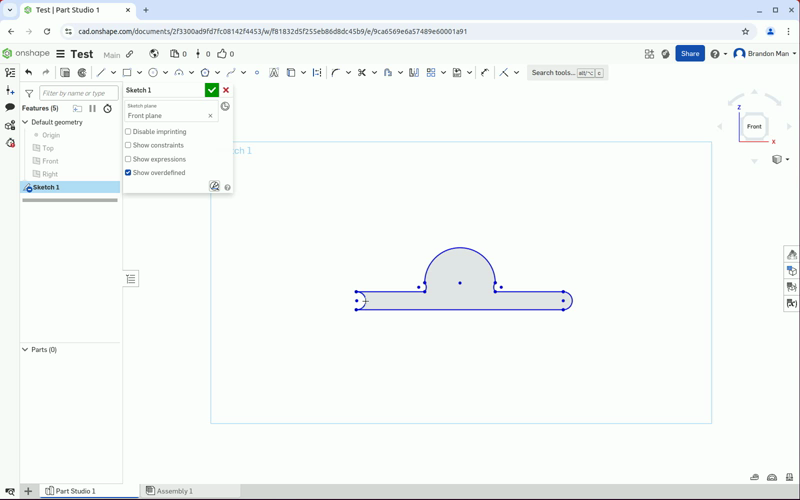
key_down(shift)
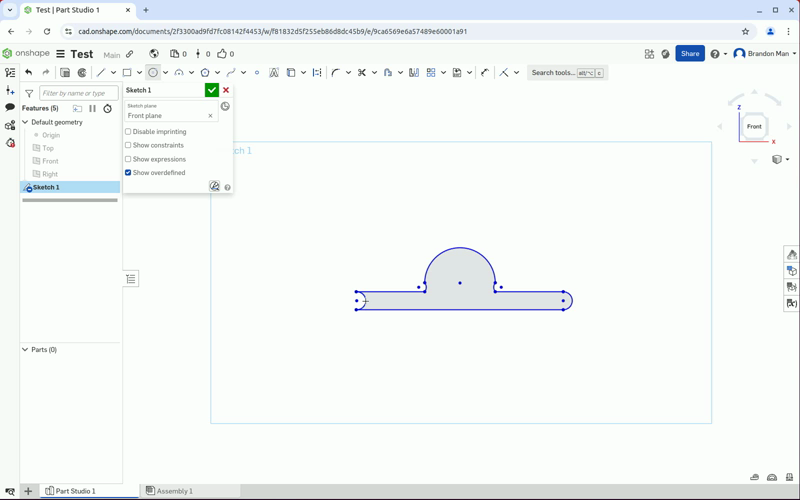
mouse_move(461, 282)
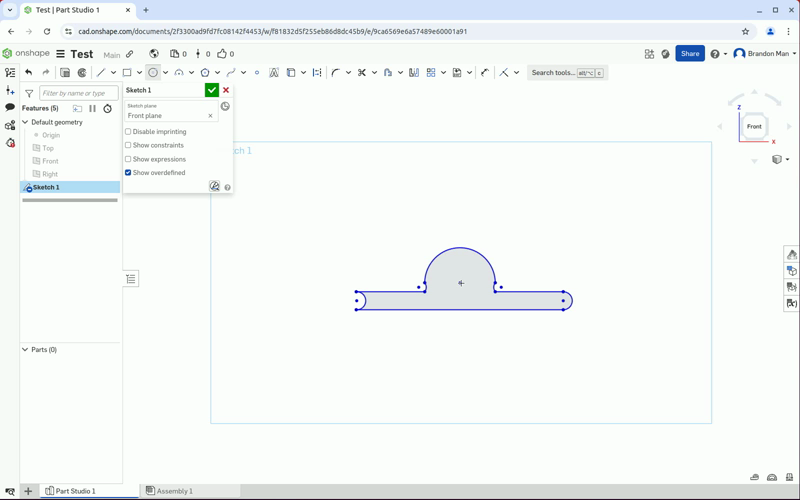
scroll(6)
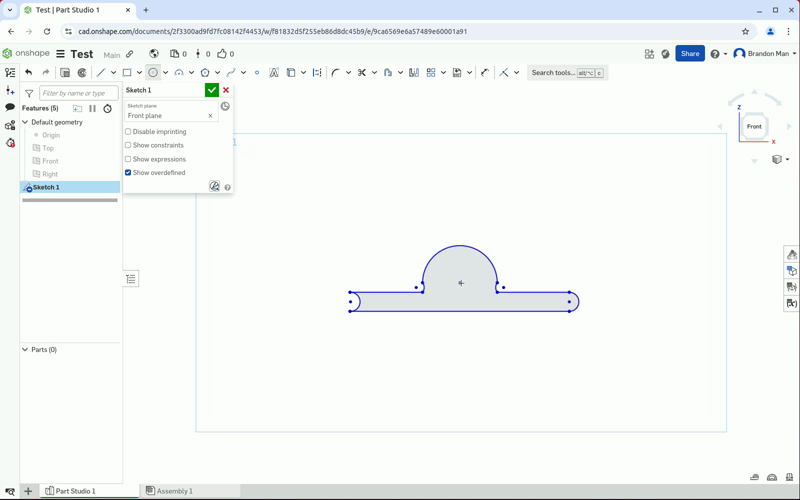
scroll(6)
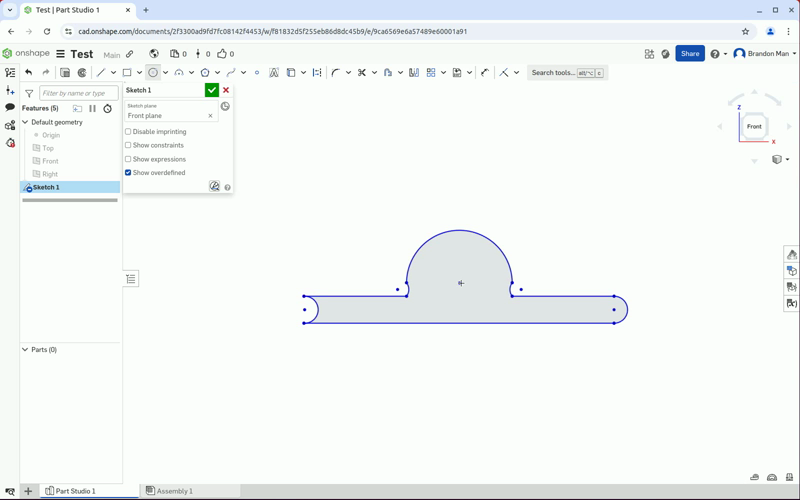
scroll(6)
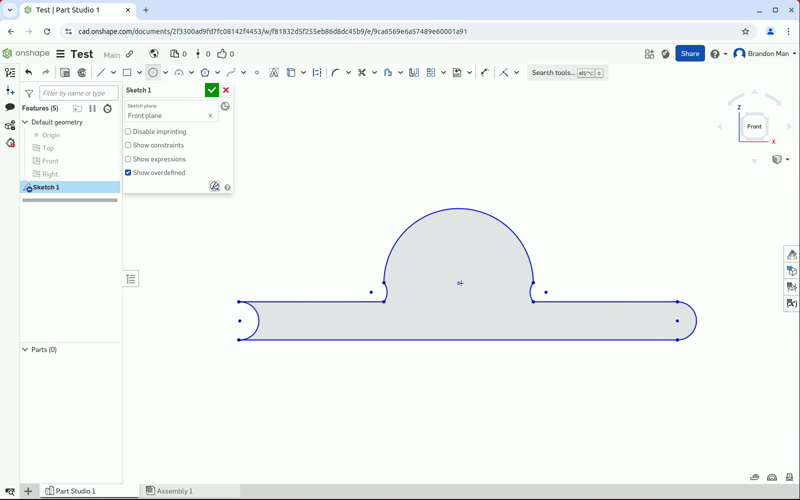
scroll(6)
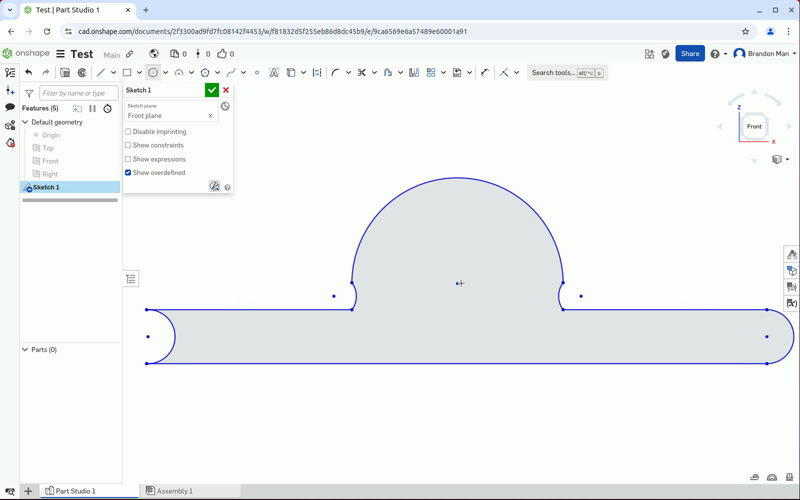
scroll(6)
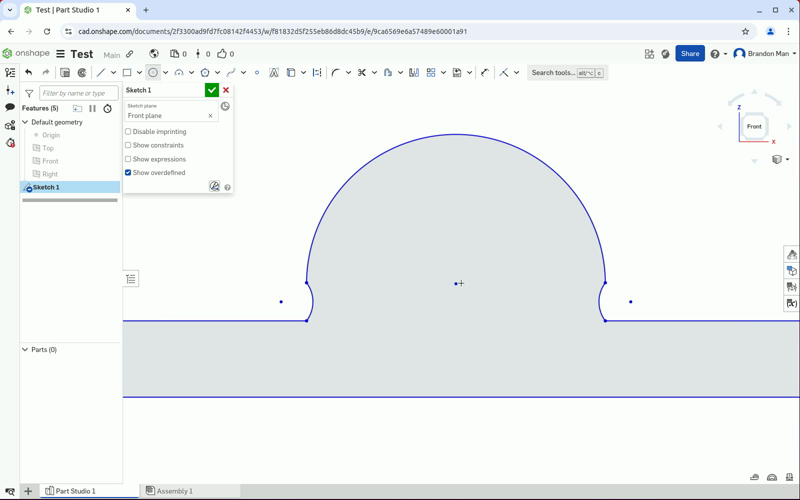
scroll(6)
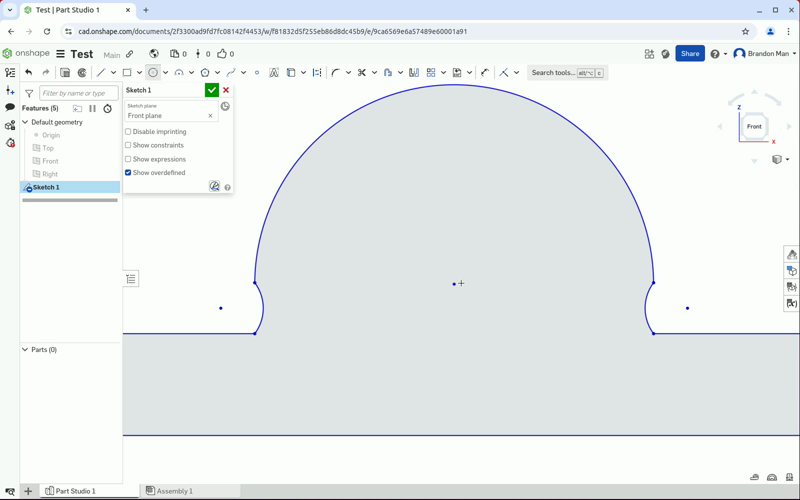
scroll(6)
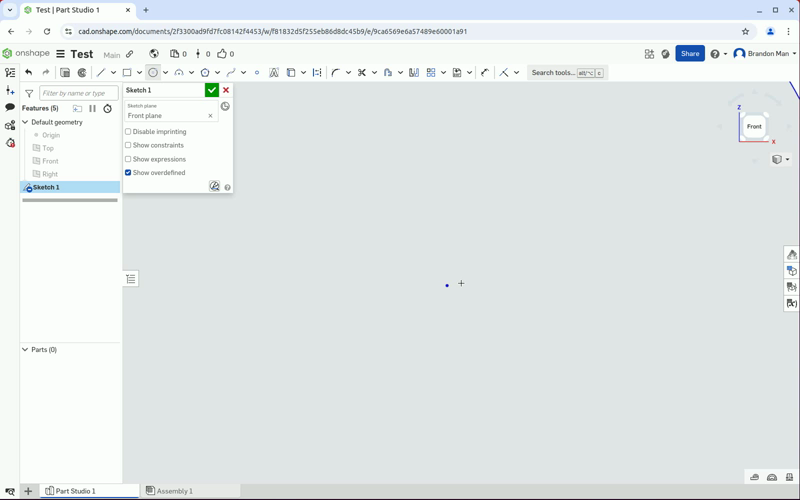
click(461, 282)
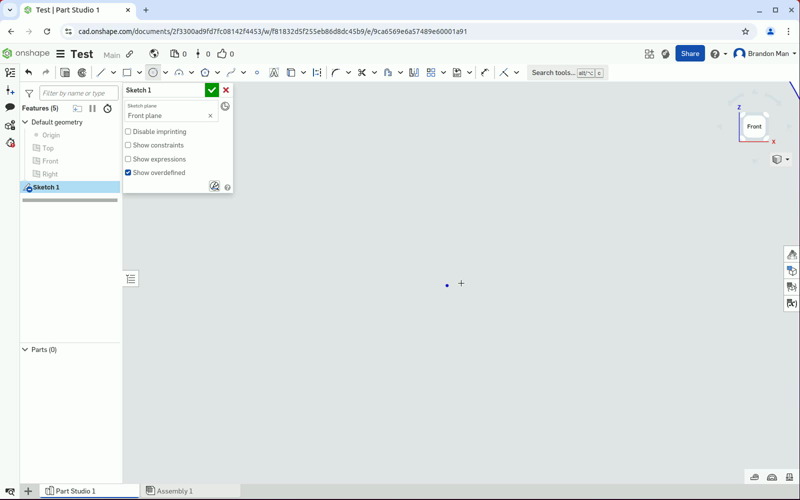
scroll(-6)
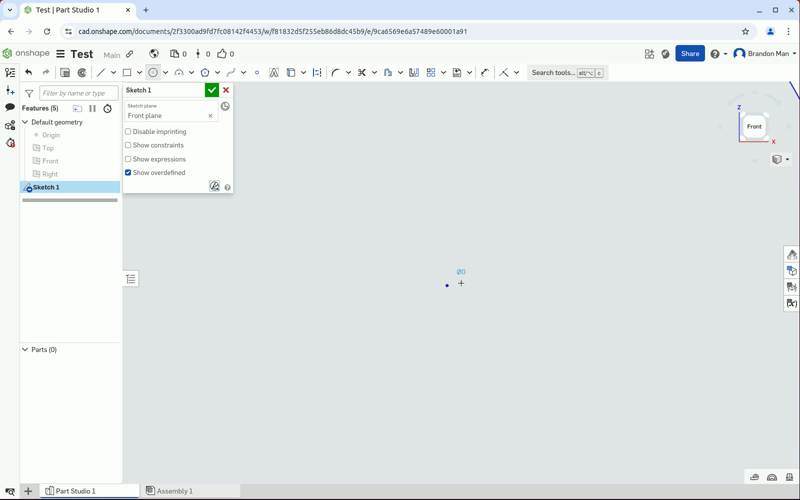
scroll(-6)
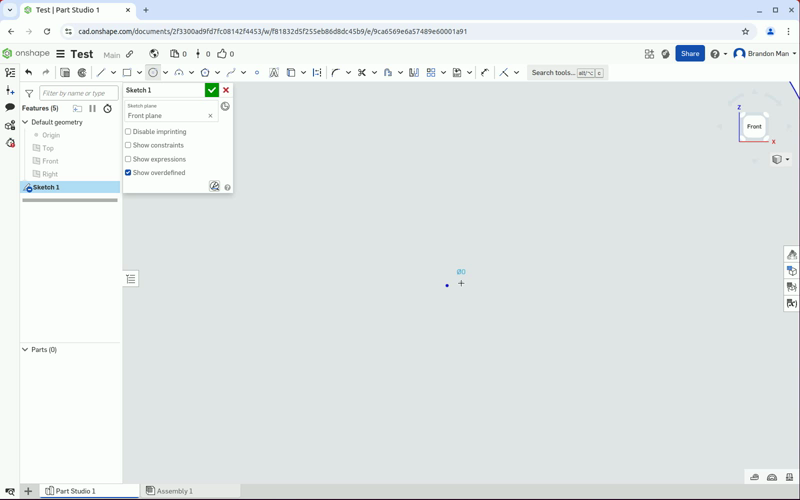
scroll(-6)
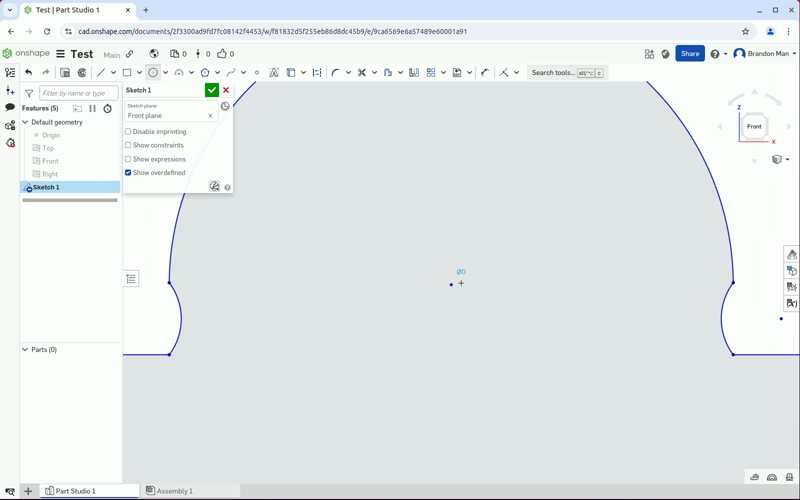
scroll(-6)
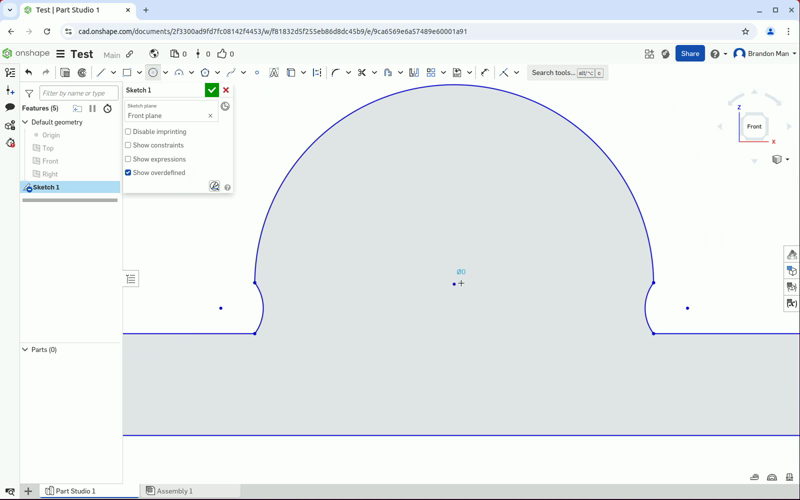
scroll(-6)
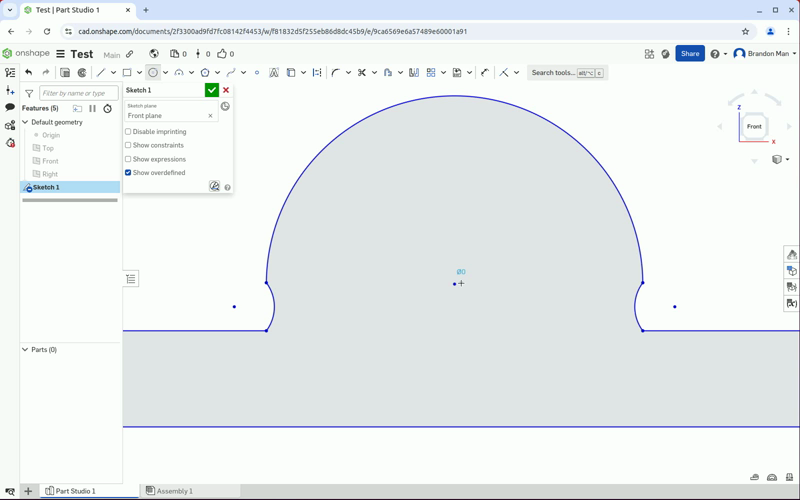
scroll(-6)
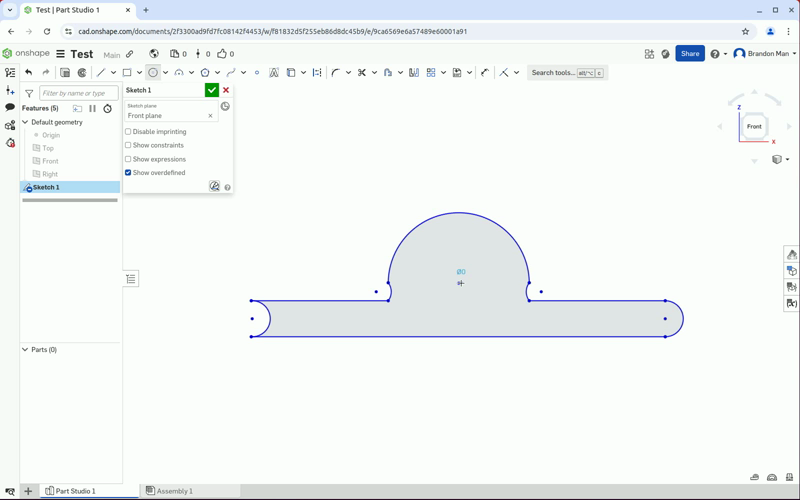
scroll(-6)
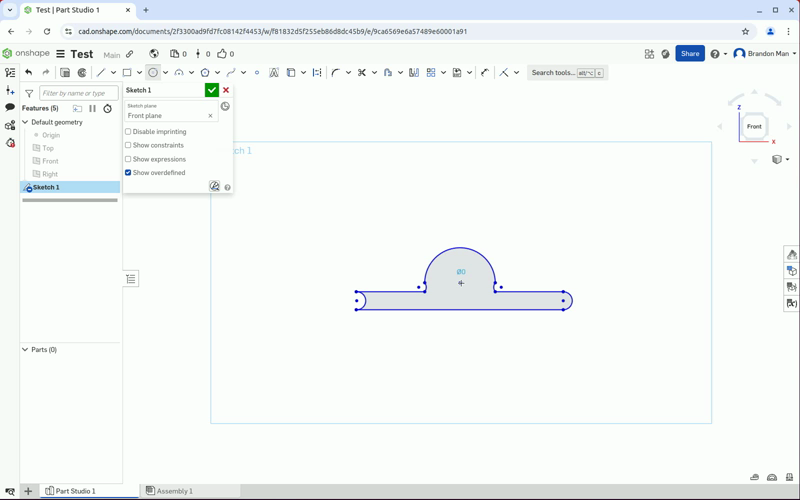
key_up(shift)
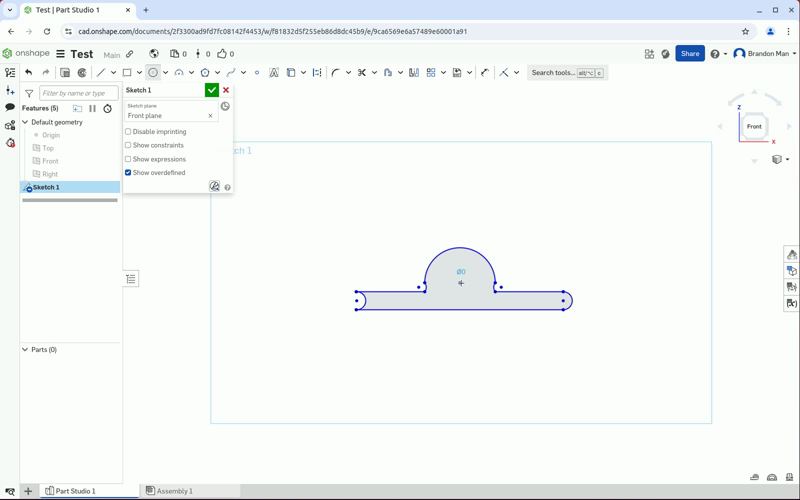
mouse_move(479, 282)
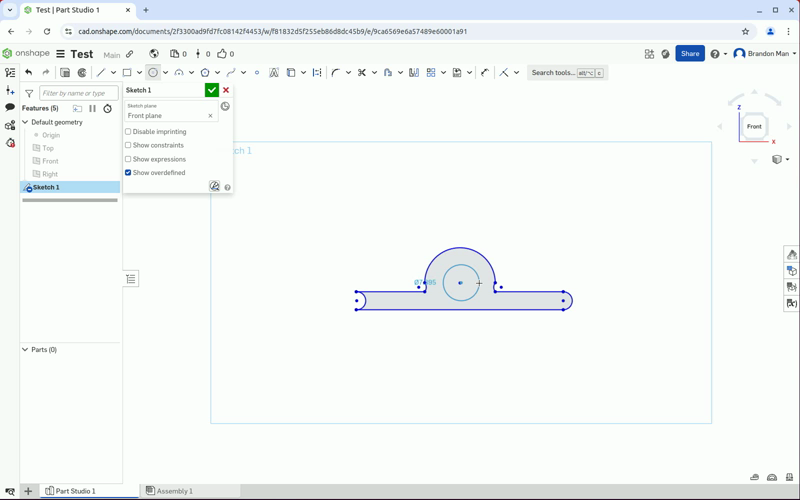
click(479, 282)
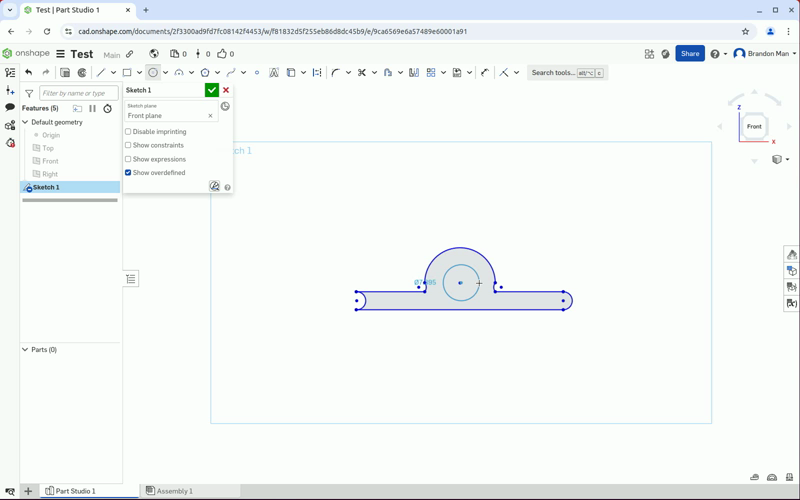
key(esc)
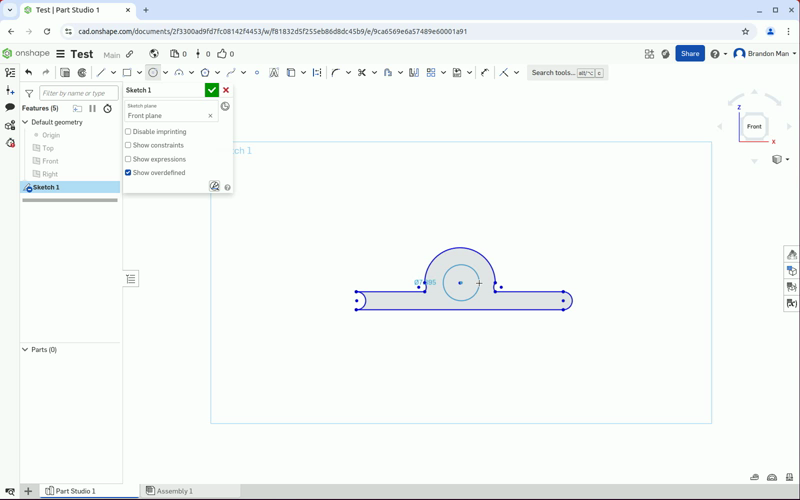
mouse_move(519, 297)
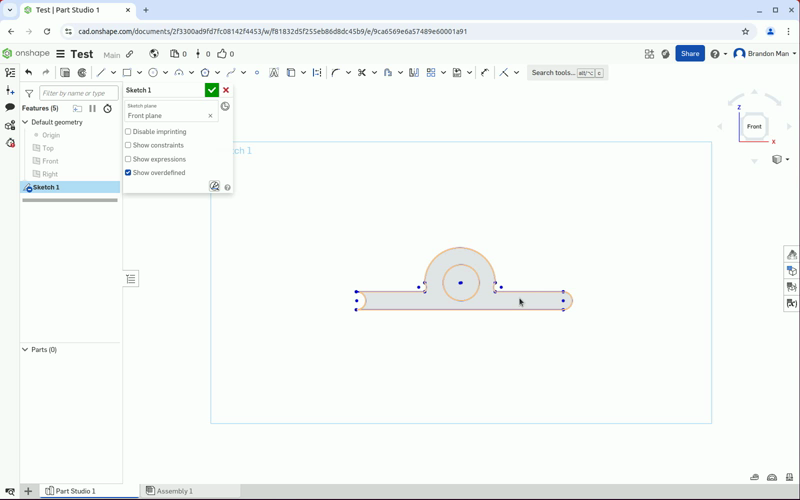
click(519, 297)
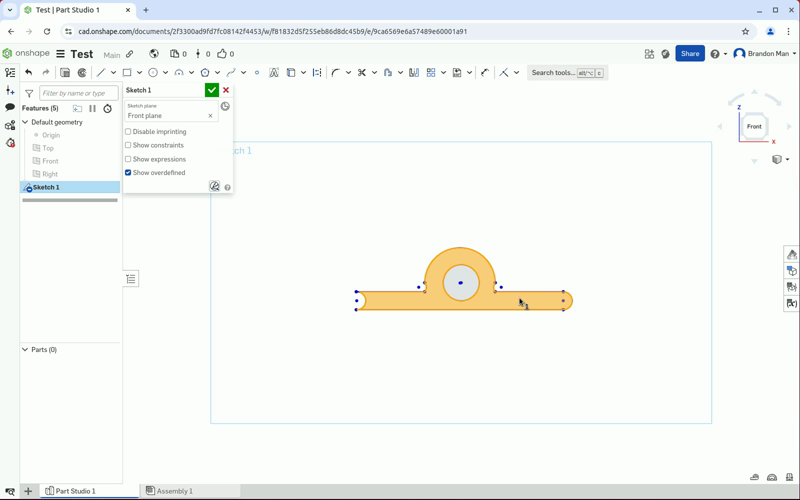
mouse_move(73, 352)
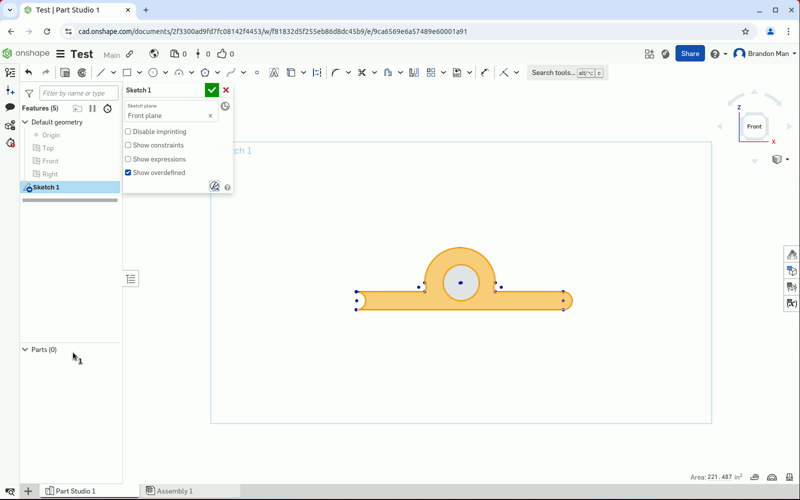
key(shift+y)
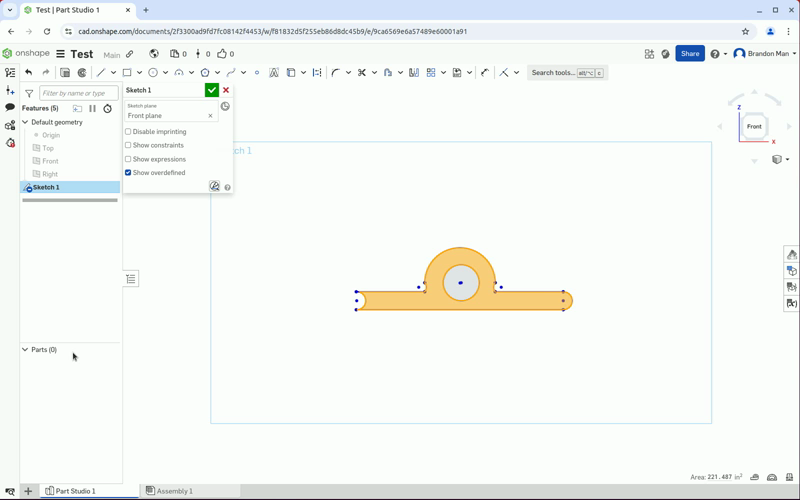
key(shift+e)
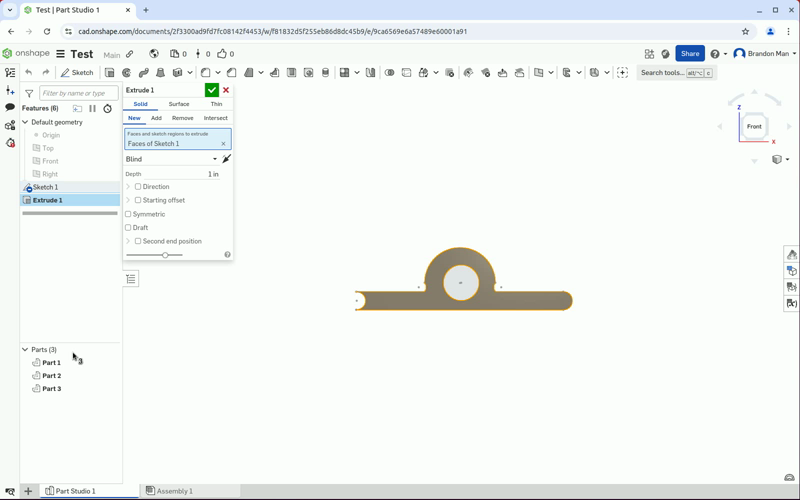
mouse_move(143, 106)
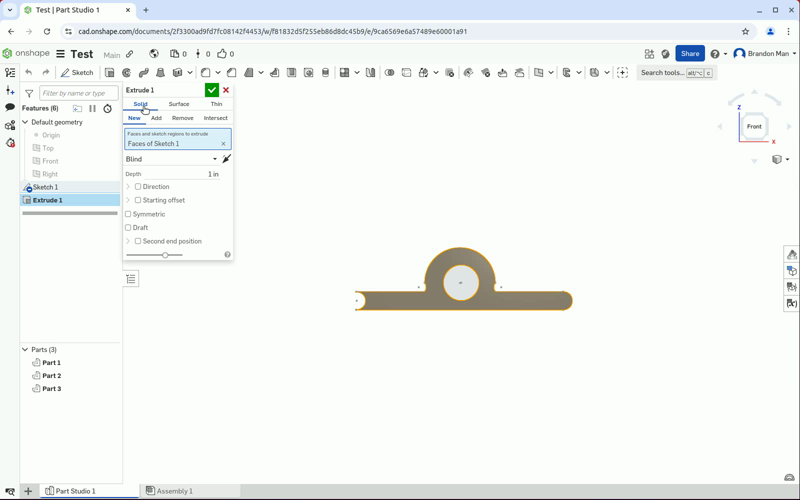
click(143, 106)
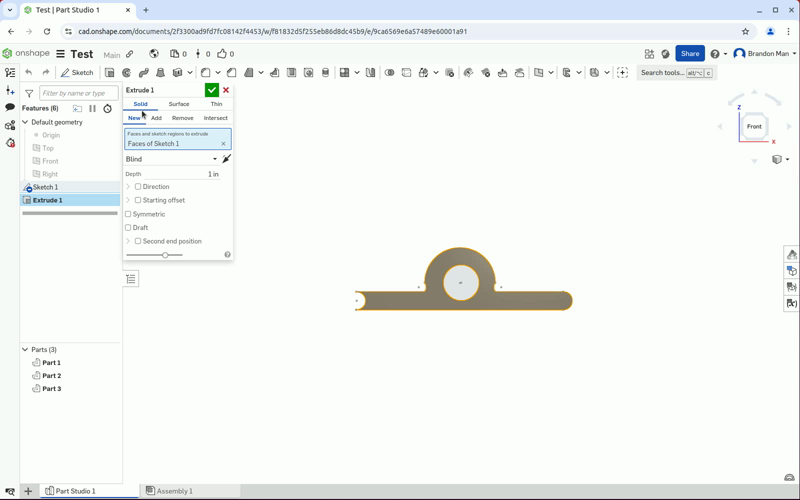
mouse_move(137, 120)
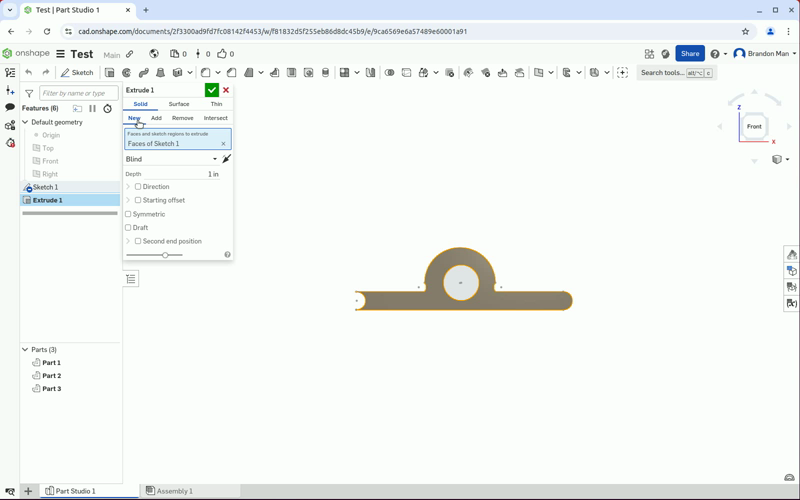
click(137, 120)
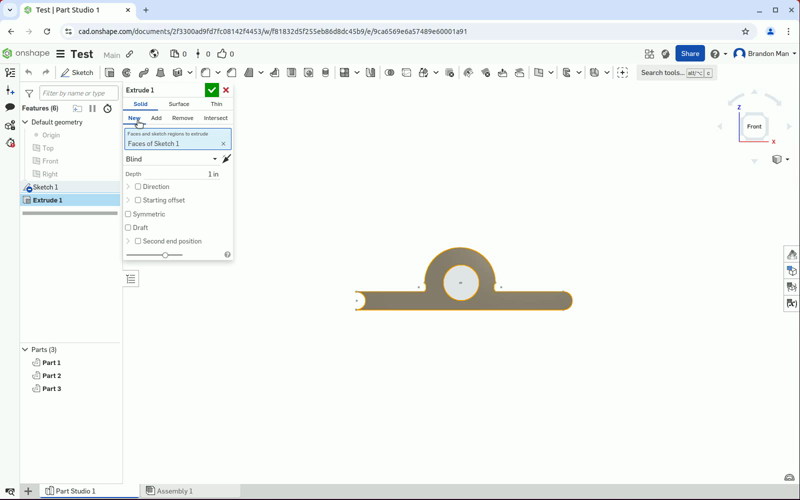
key(tab, 4)
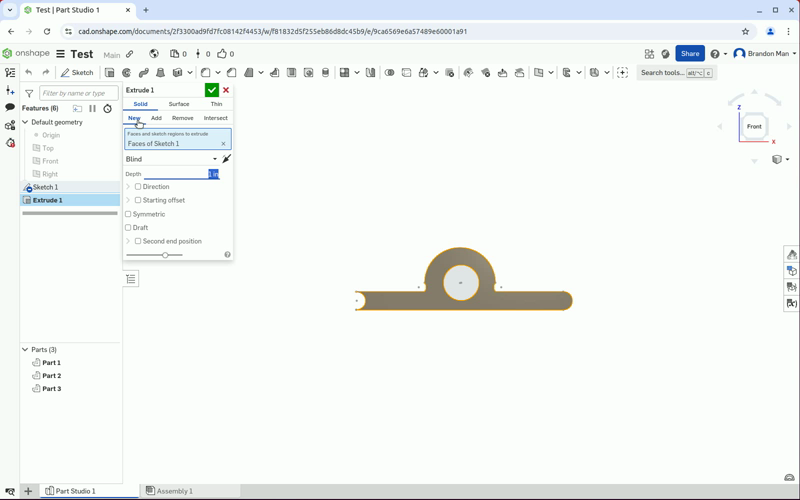
text(21.423)
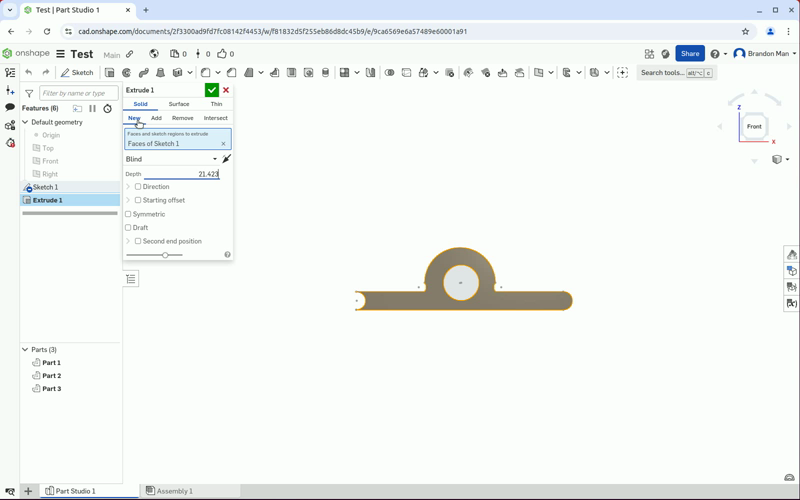
key(enter)
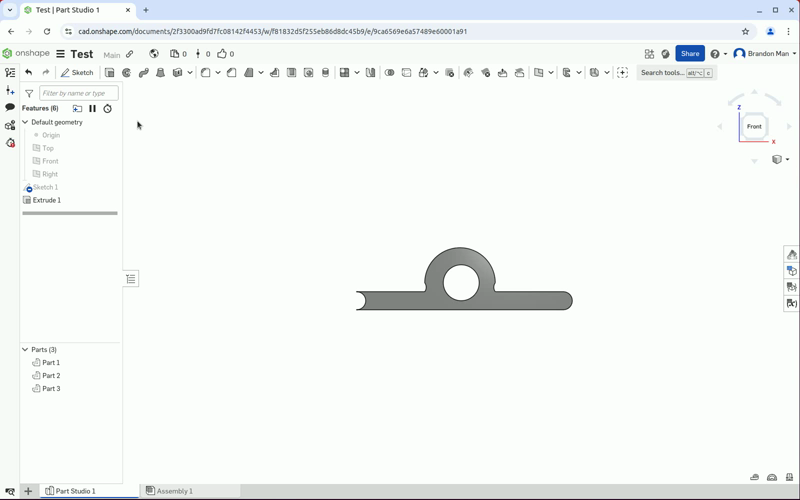
key(shift+h)
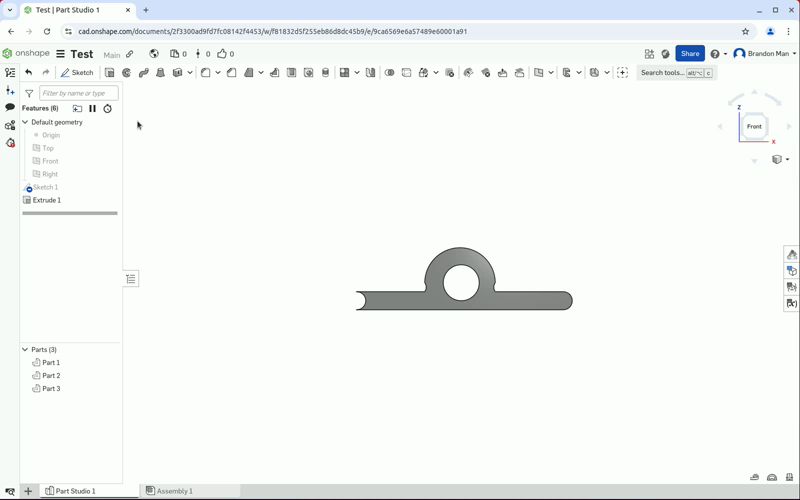
key(shift+h)
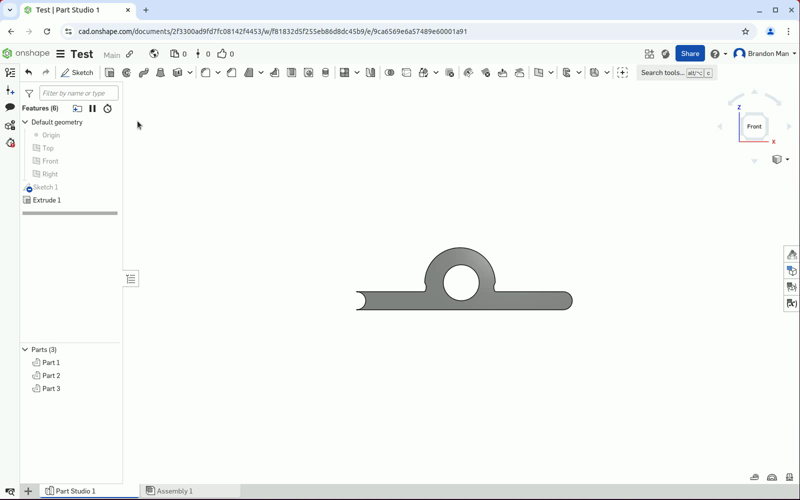
mouse_move(73, 189)
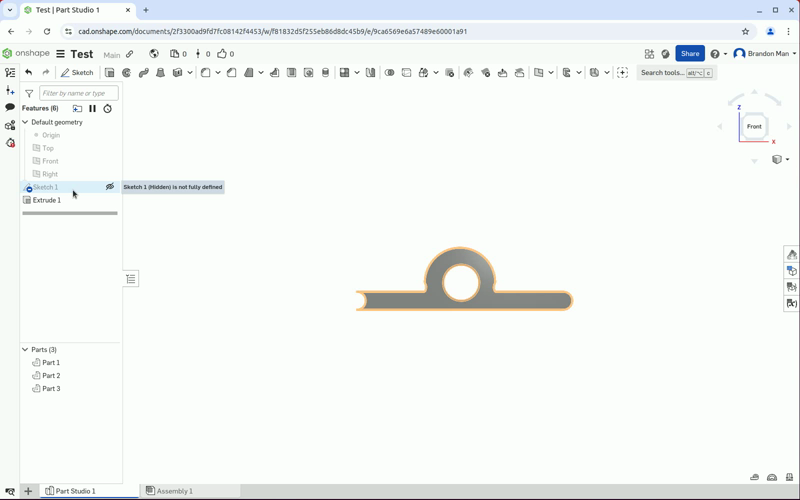
click(73, 189)
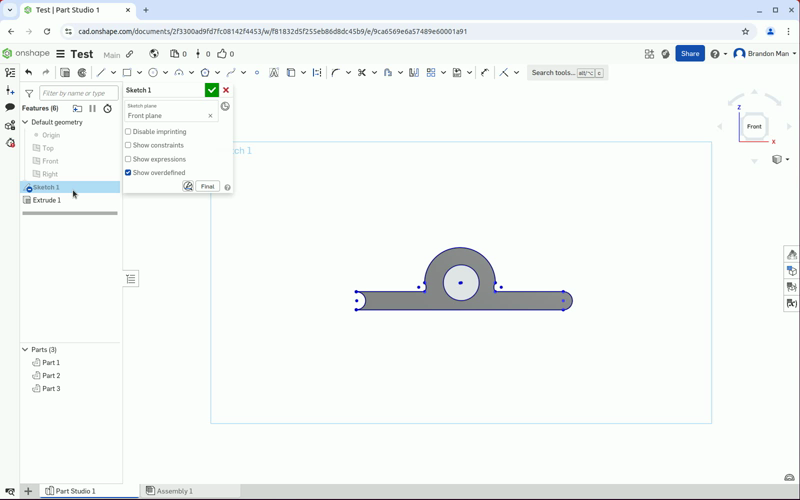
mouse_move(229, 92)
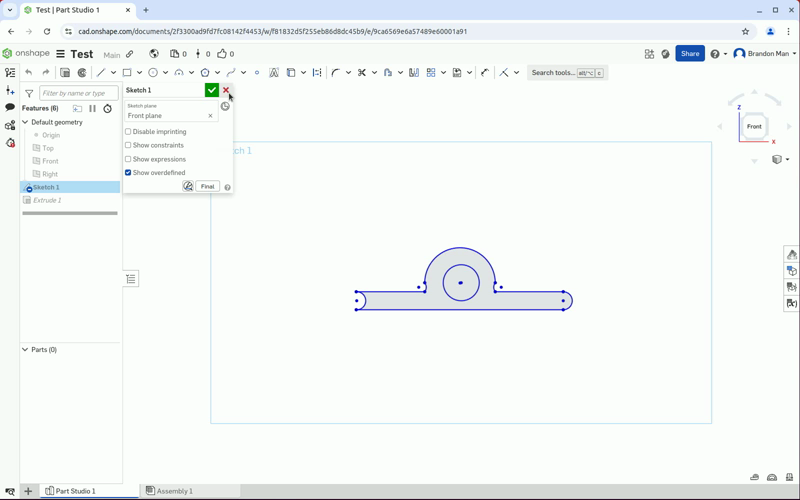
click(229, 92)
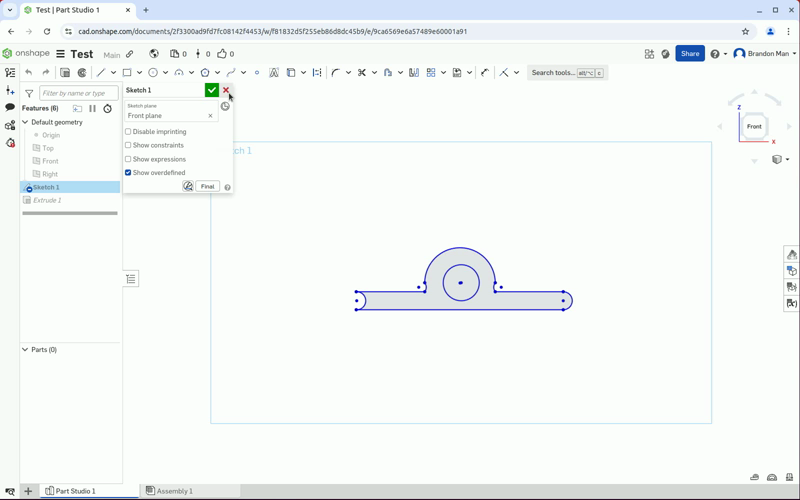
key(shift+s)
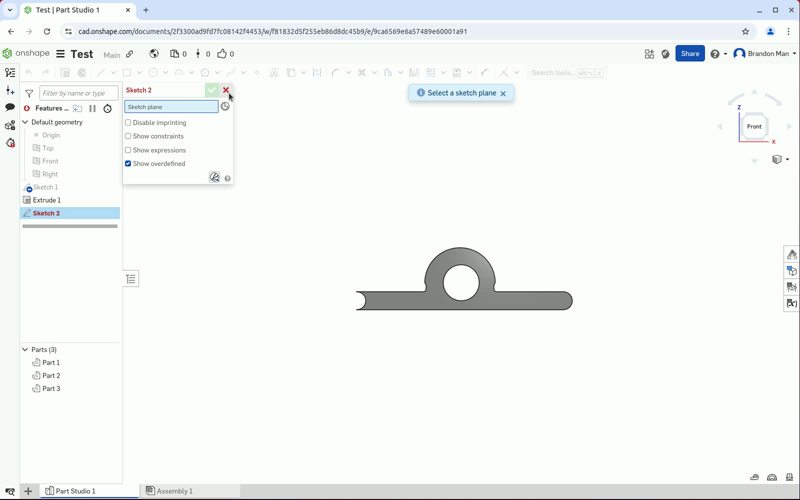
mouse_move(73, 163)
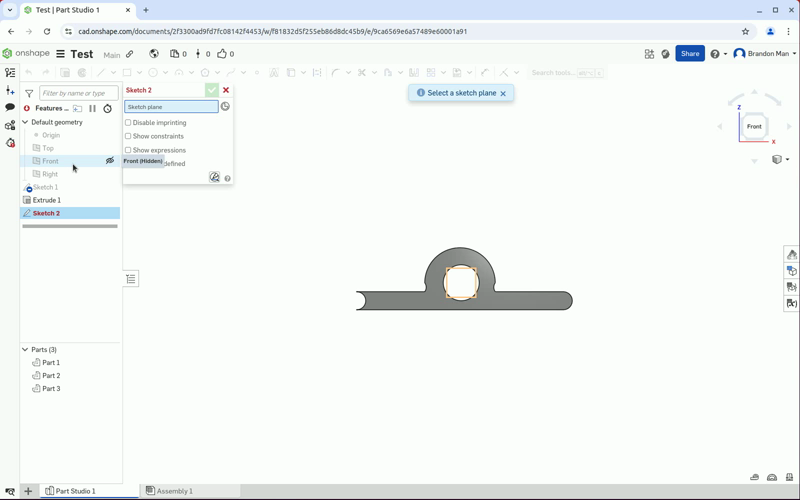
click(73, 163)
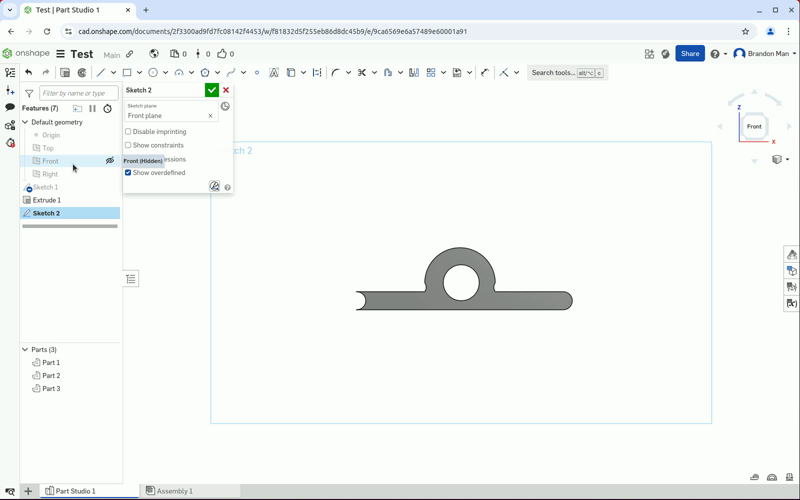
mouse_move(73, 352)
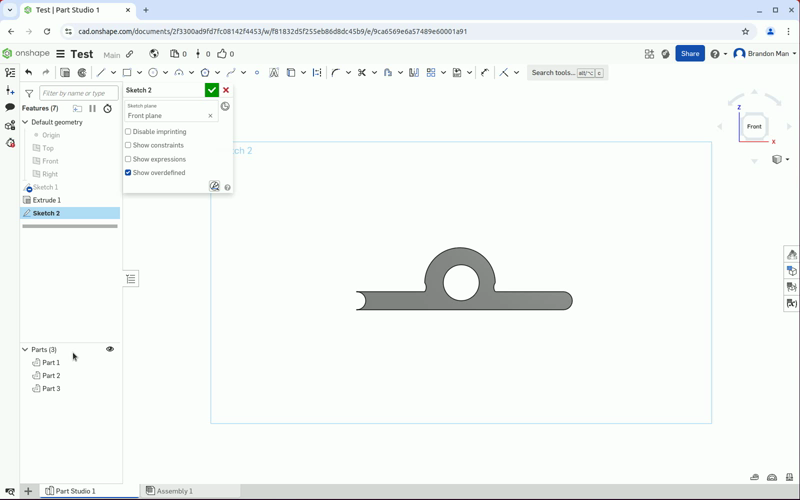
key(y)
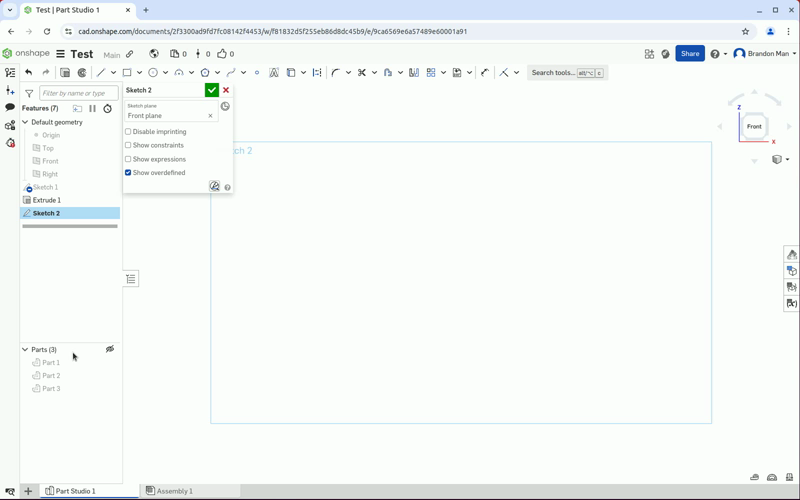
key(c)
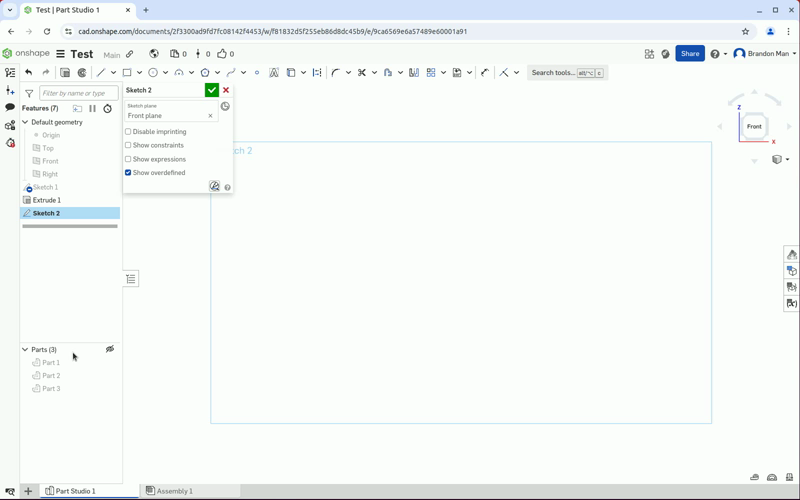
key_down(shift)
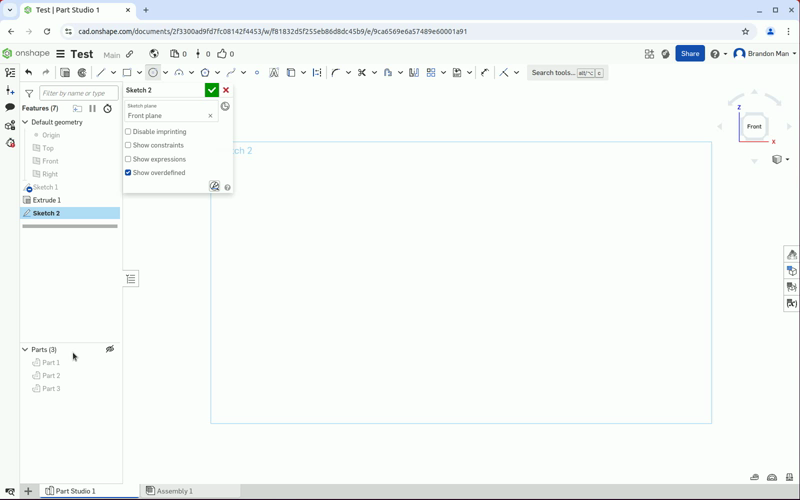
mouse_move(461, 282)
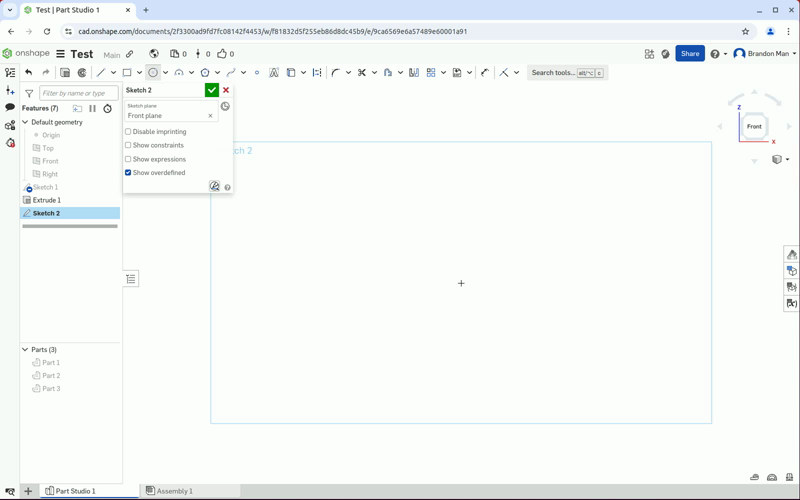
click(461, 282)
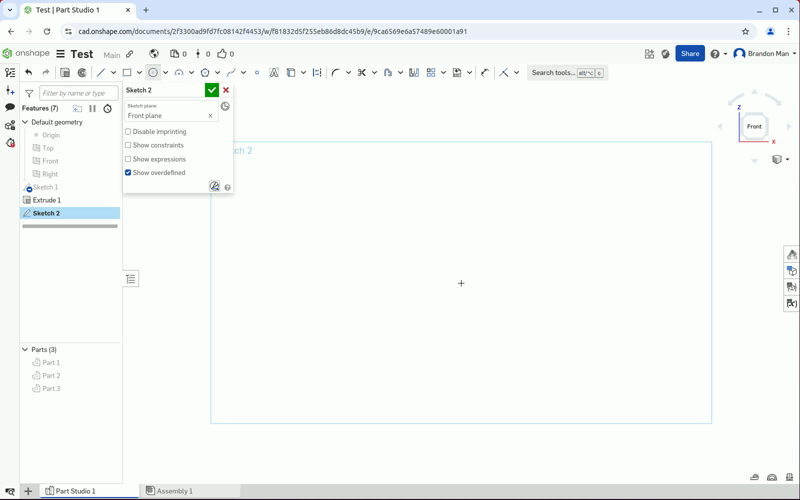
key_up(shift)
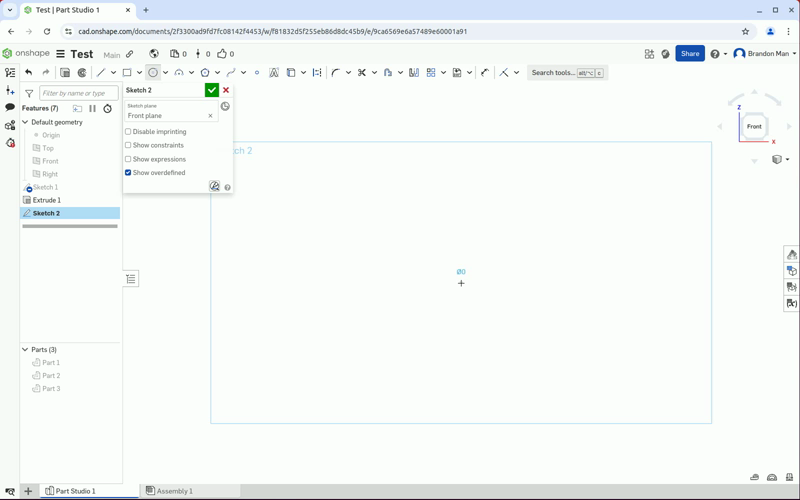
mouse_move(479, 282)
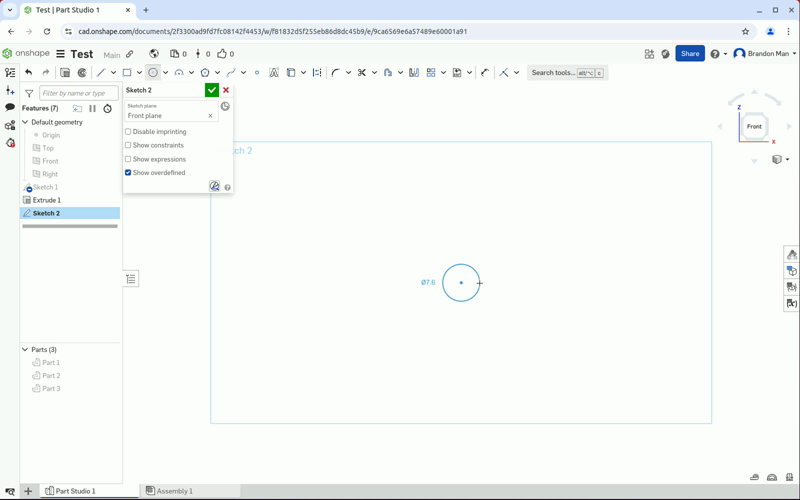
click(479, 282)
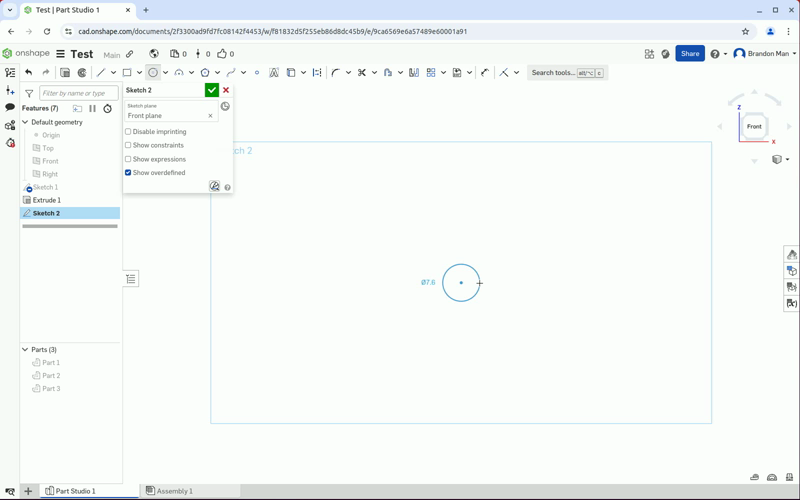
key(esc)
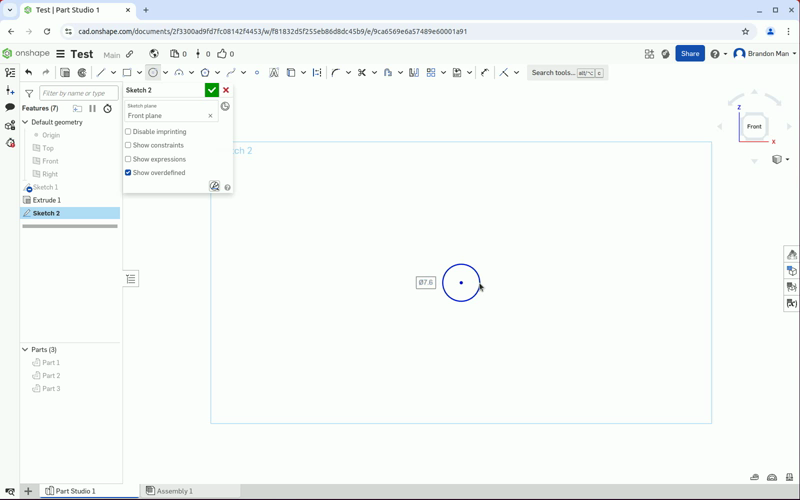
mouse_move(469, 288)
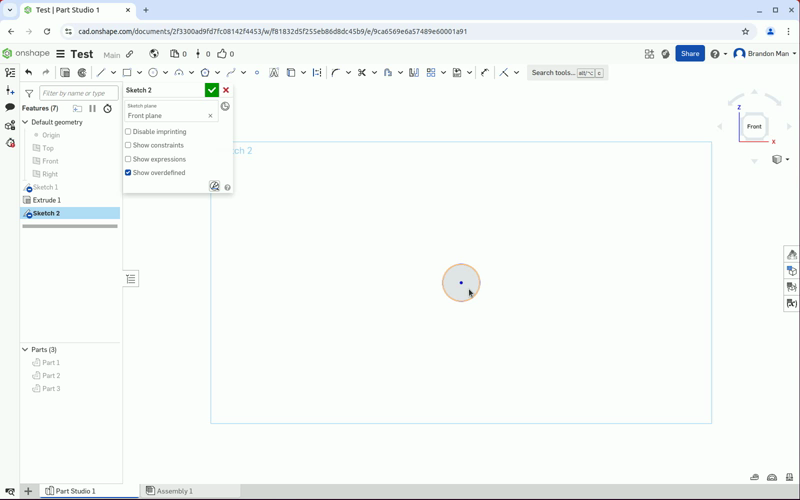
scroll(6)
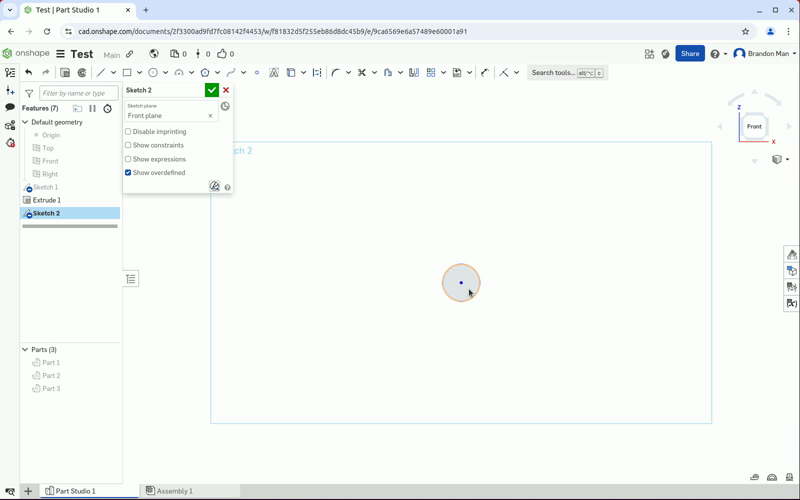
scroll(6)
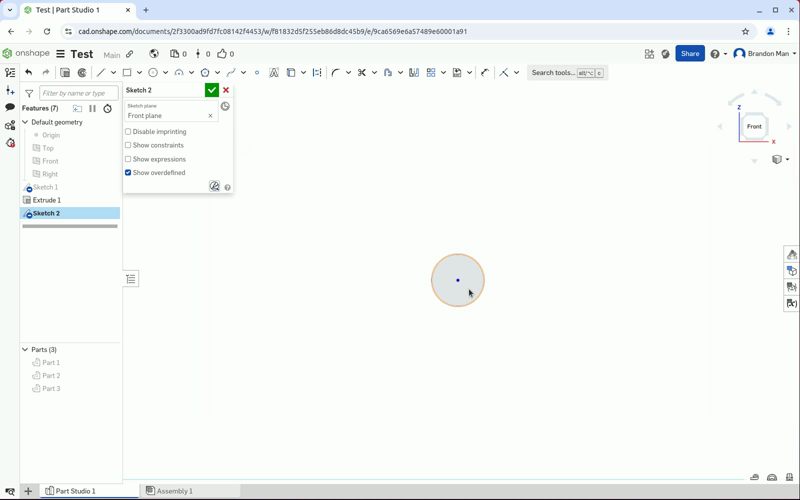
scroll(6)
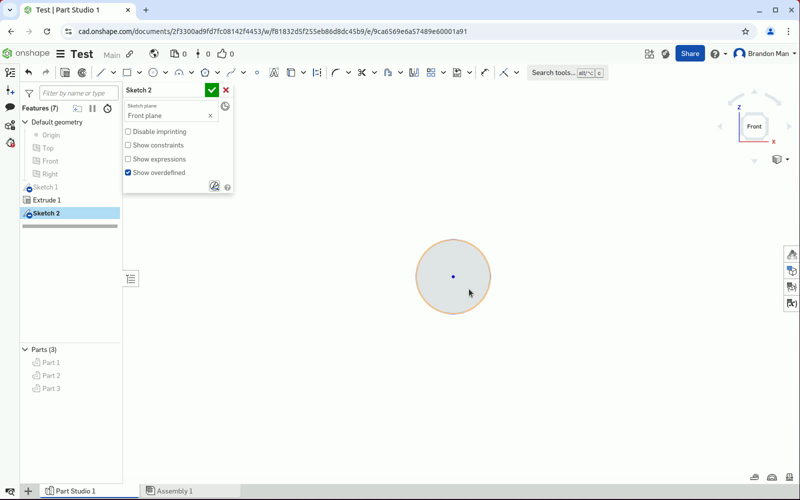
scroll(6)
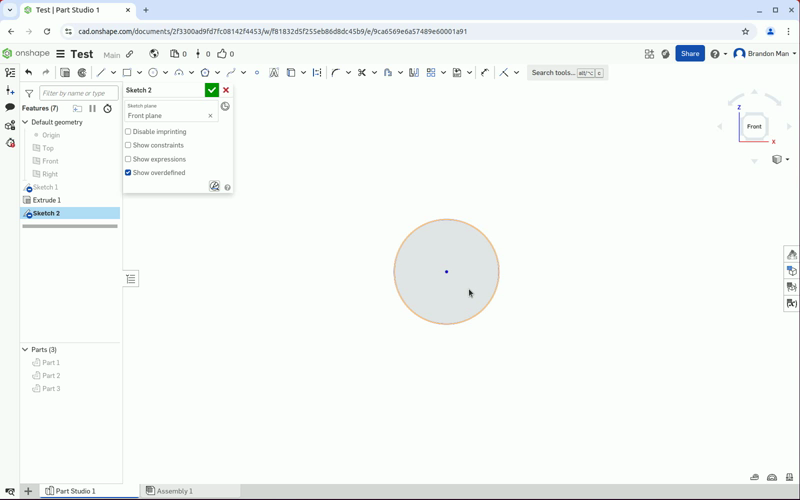
scroll(6)
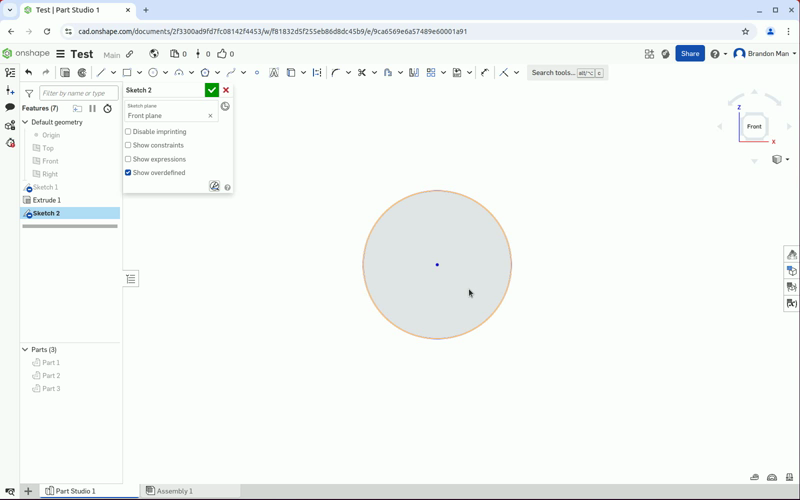
scroll(6)
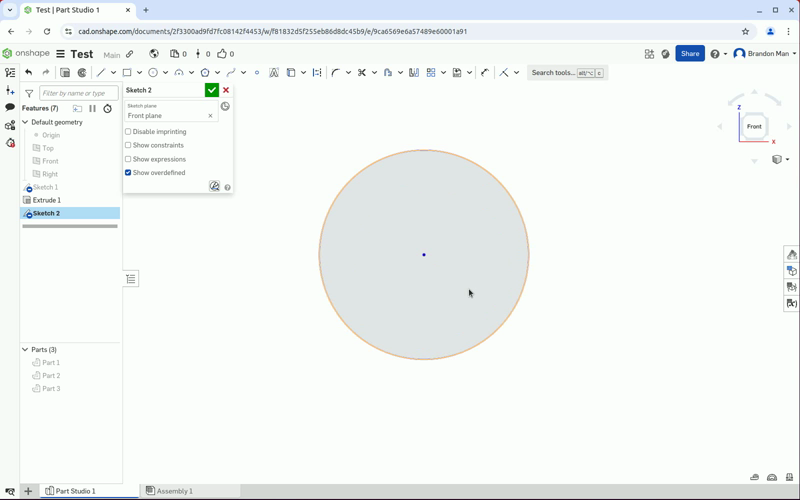
scroll(6)
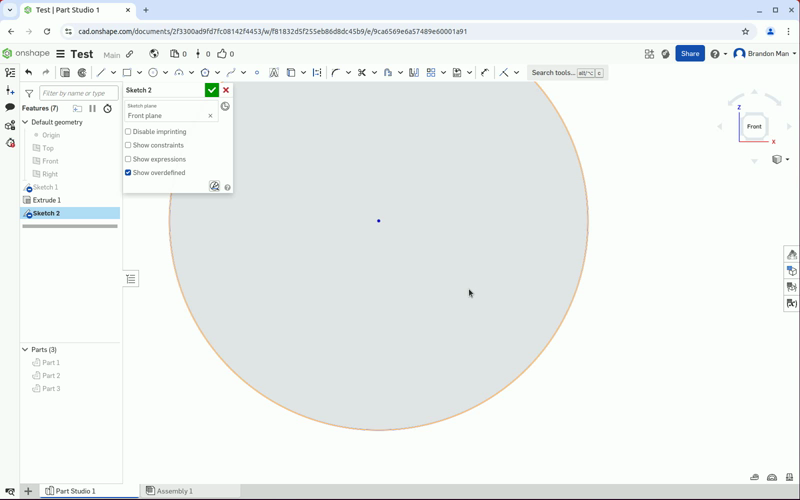
click(469, 288)
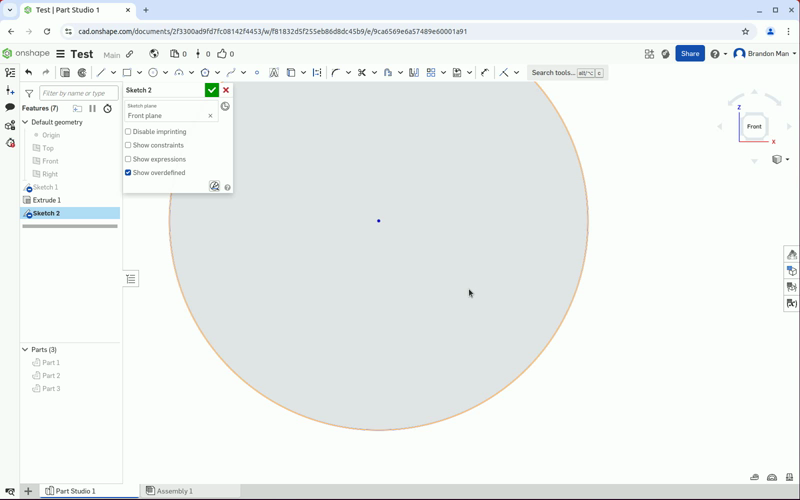
scroll(-6)
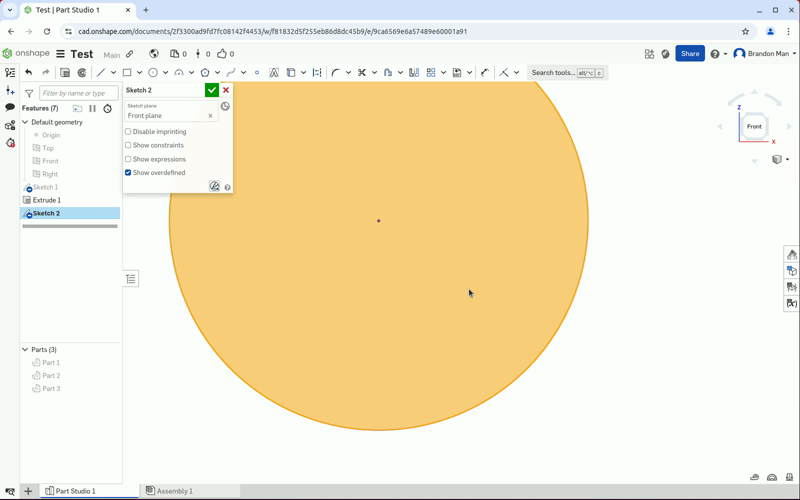
scroll(-6)
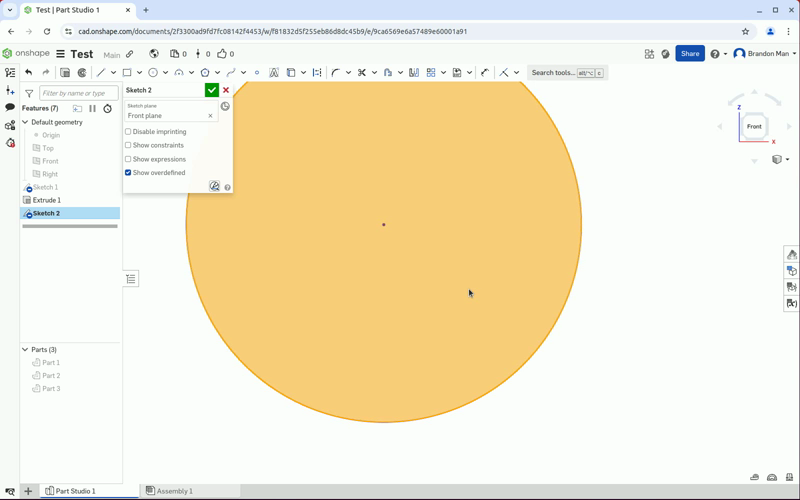
scroll(-6)
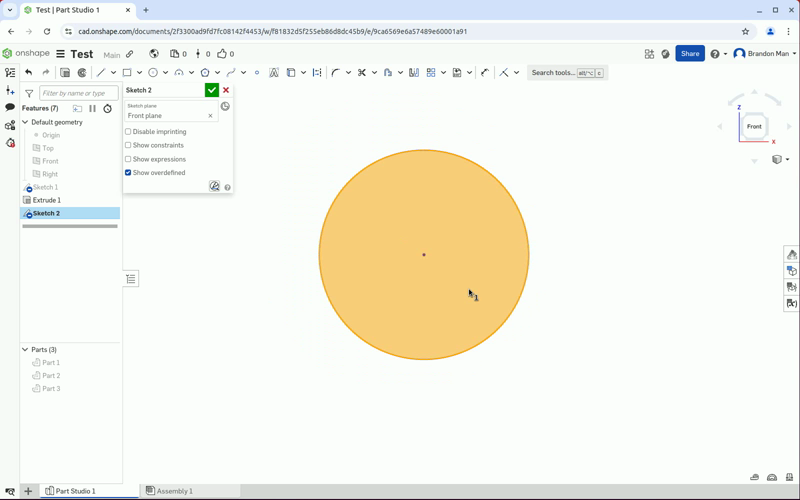
scroll(-6)
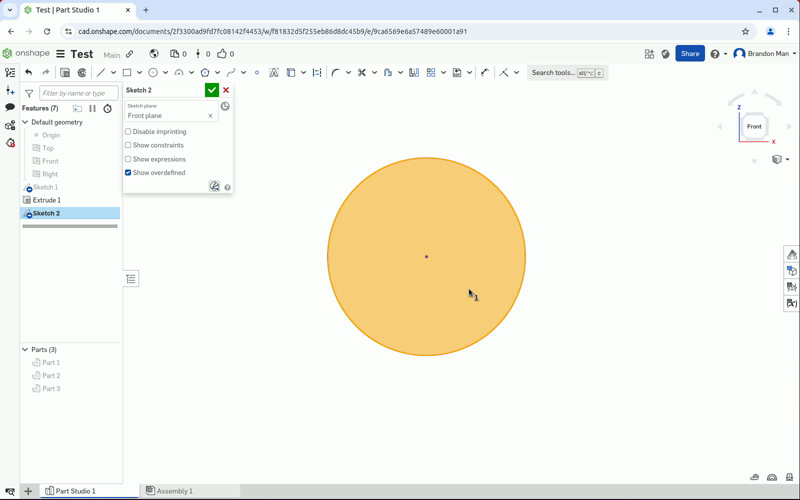
scroll(-6)
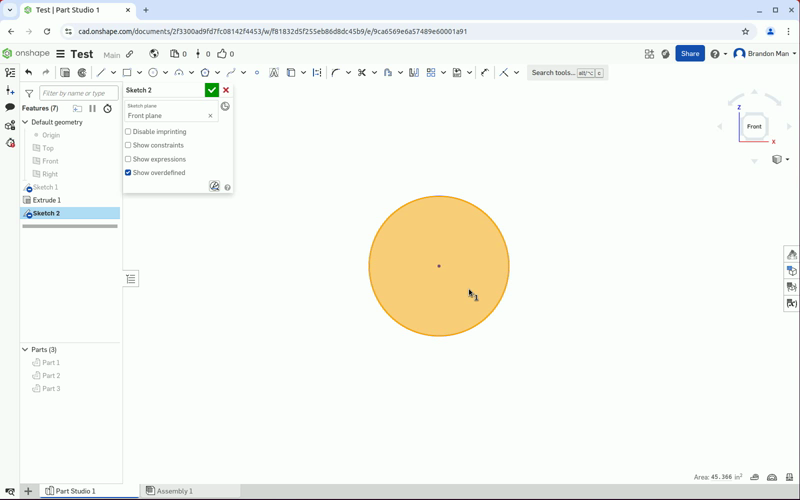
scroll(-6)
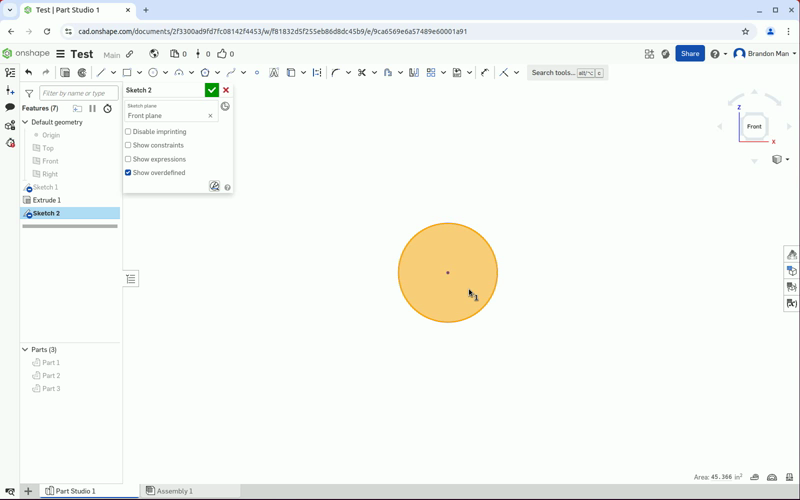
scroll(-6)
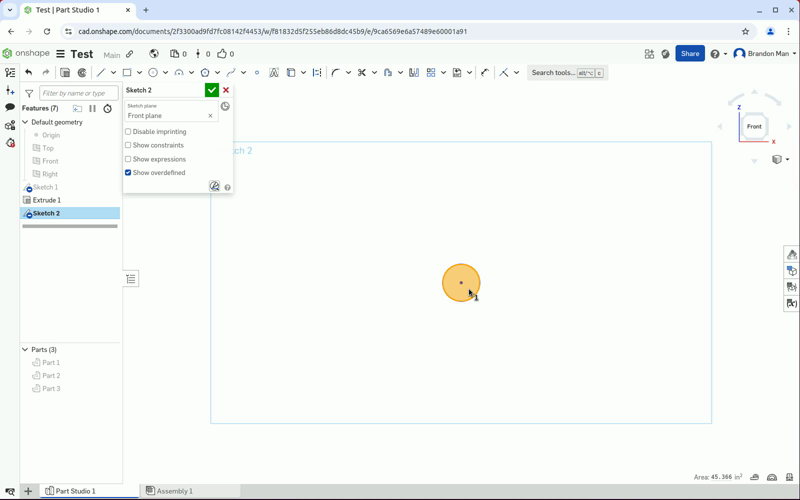
mouse_move(73, 352)
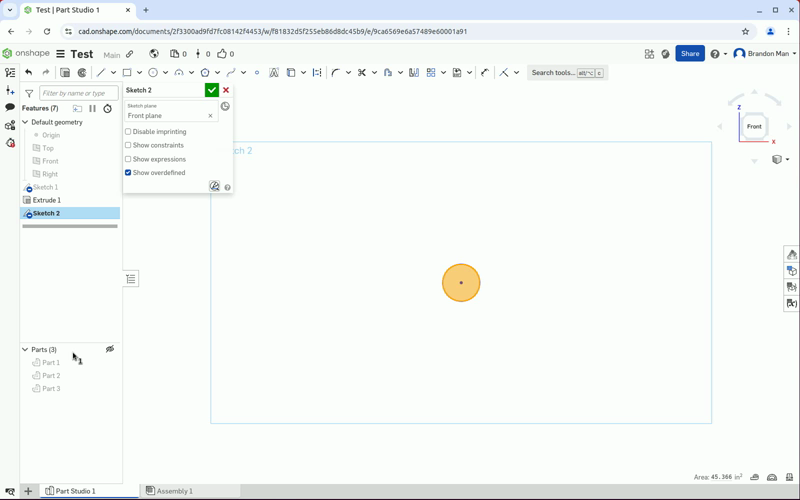
key(shift+y)
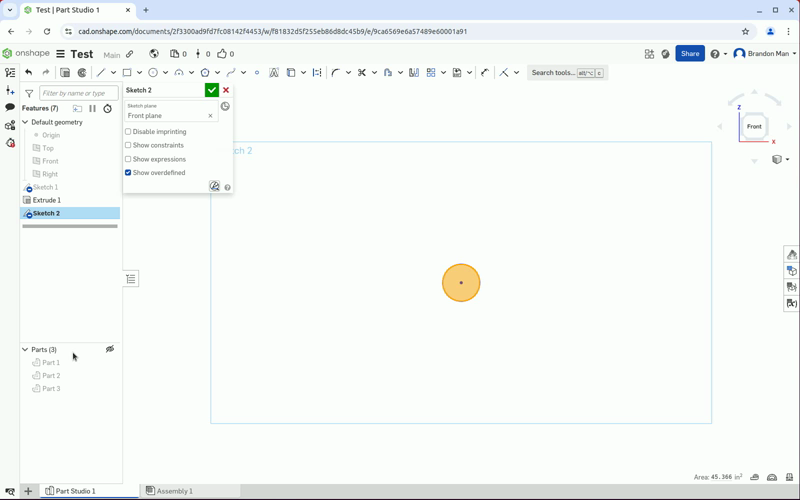
key(shift+e)
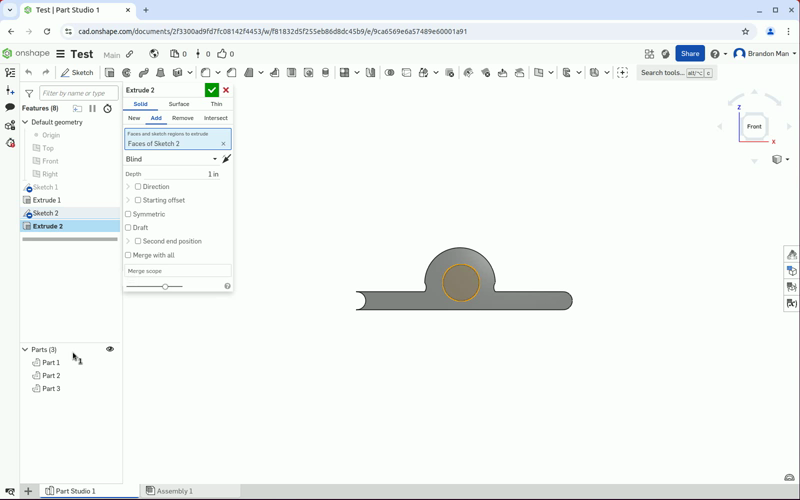
mouse_move(143, 106)
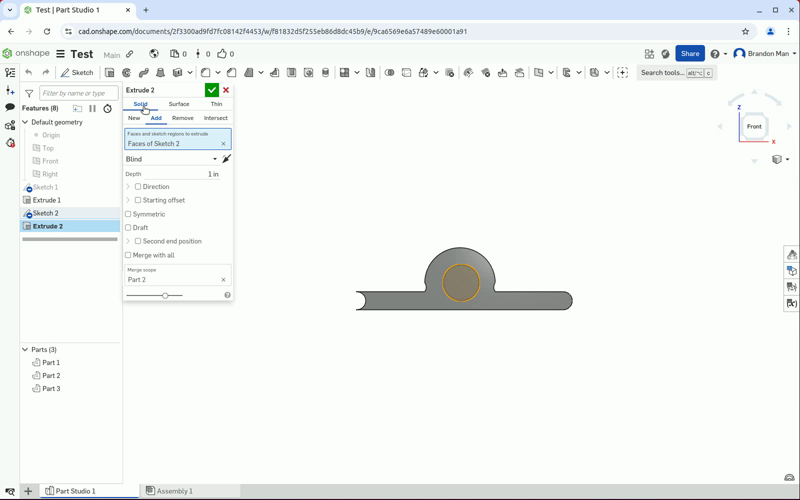
click(143, 106)
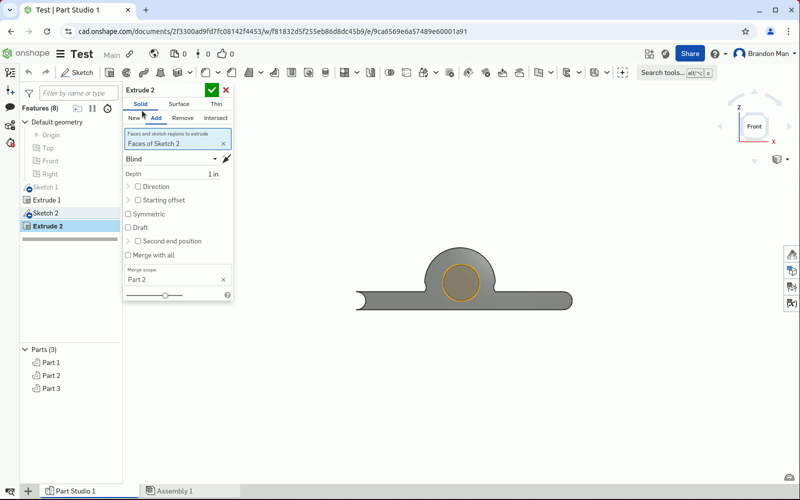
mouse_move(137, 120)
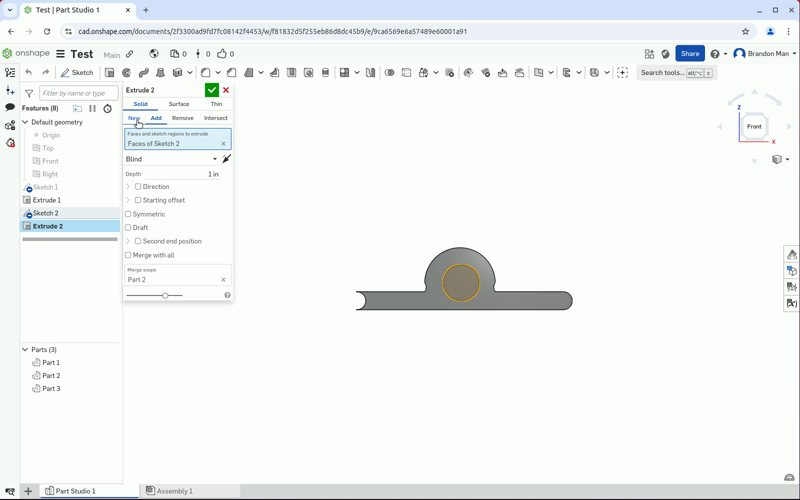
click(137, 120)
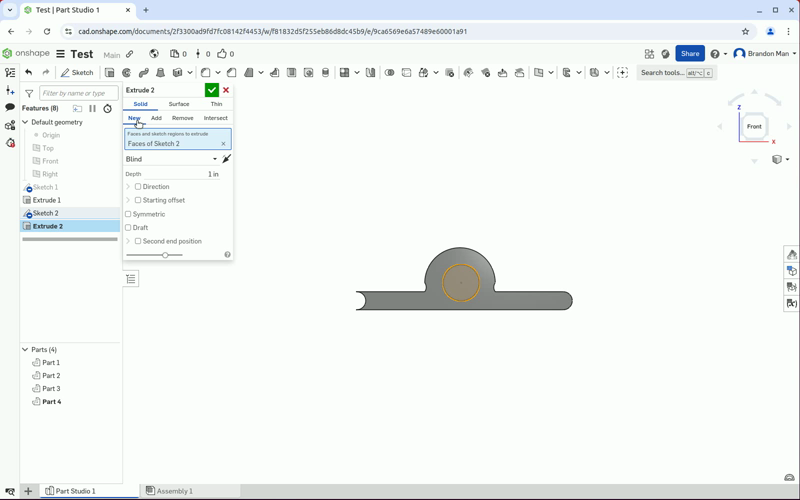
key(tab, 4)
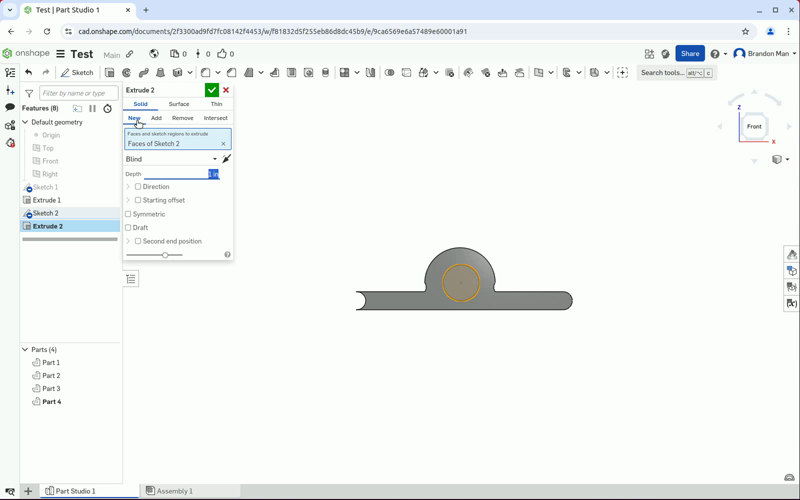
text(21.423)
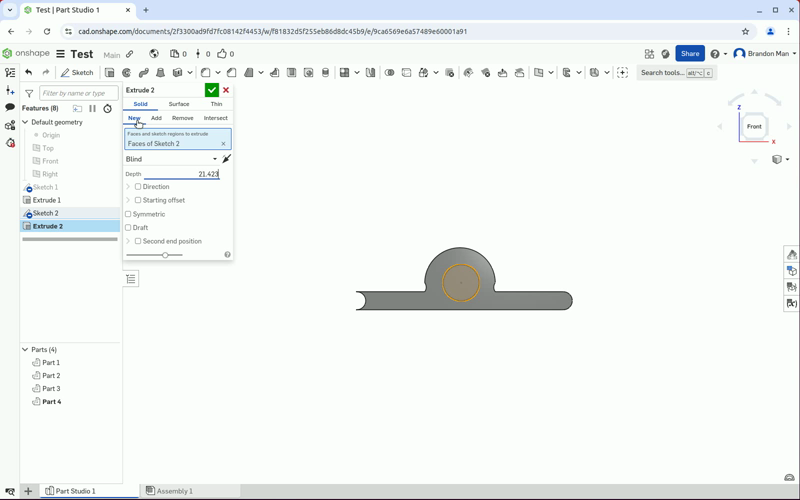
key(enter)
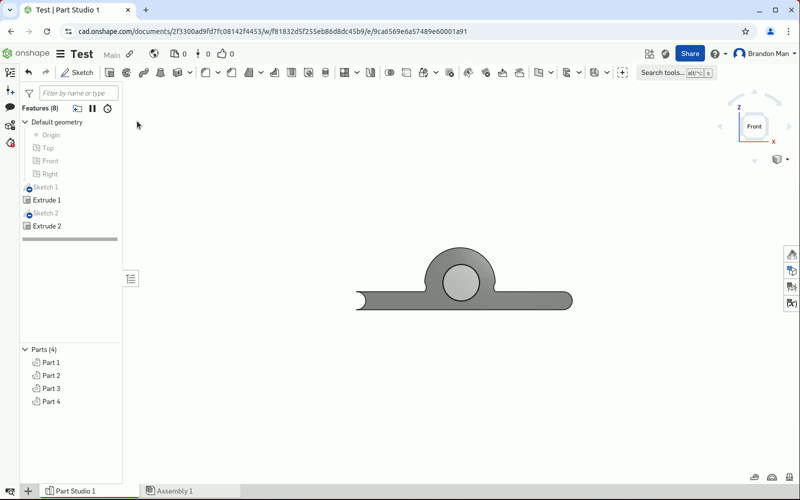
key(shift+h)
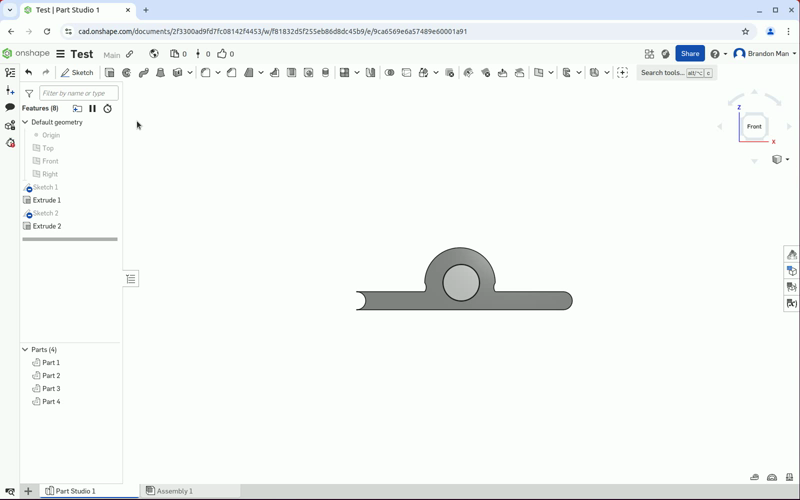
key(shift+h)
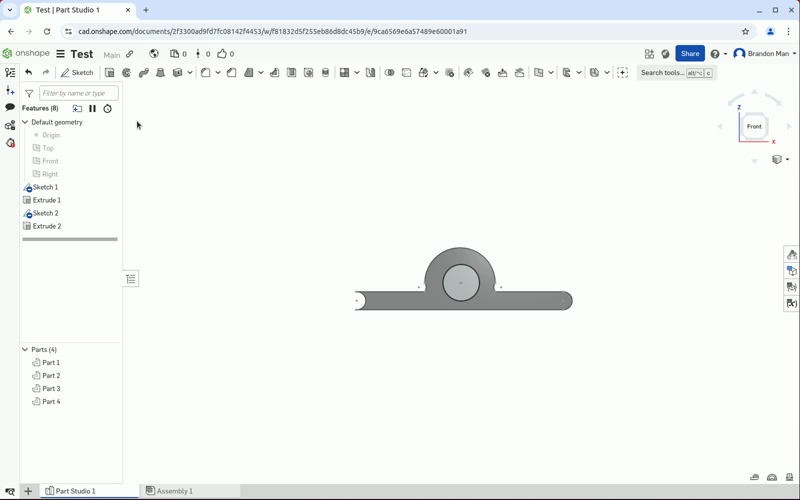
key(shift+7)
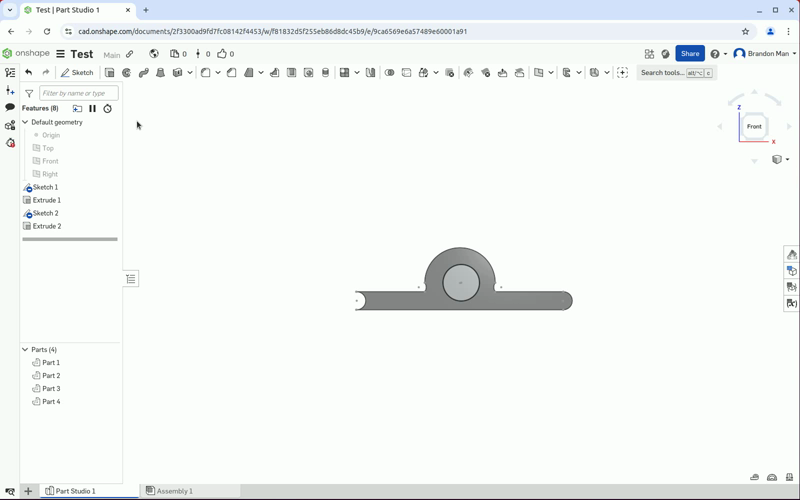
key(left, 2)
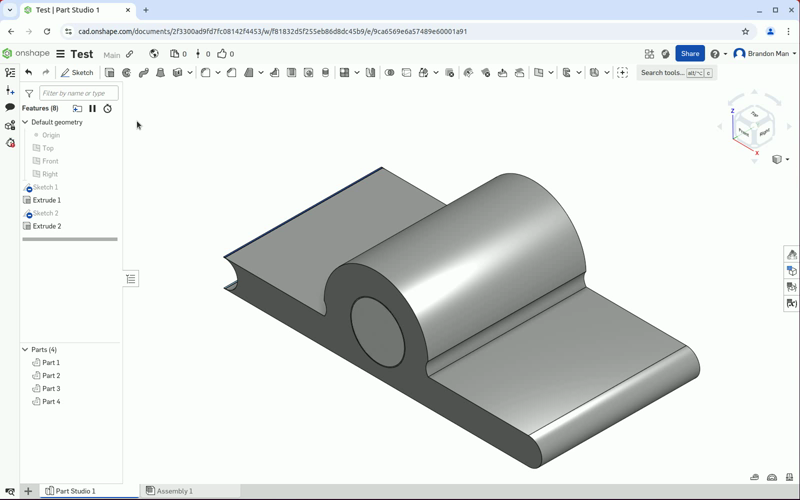
key(down, 2)
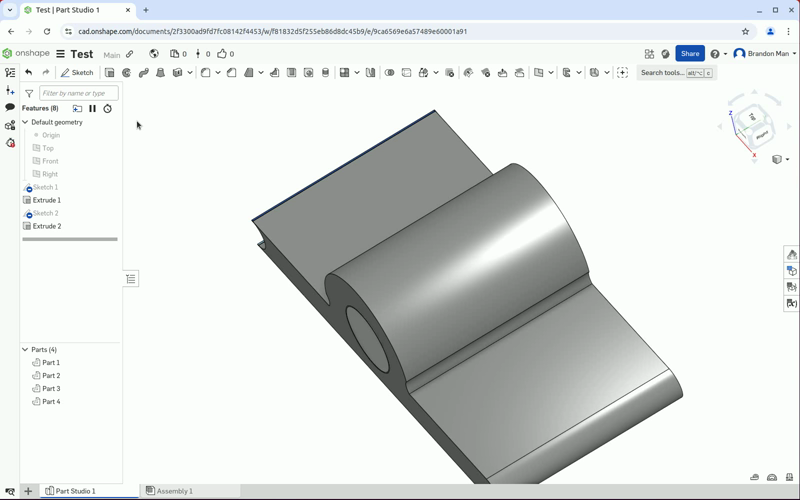
key(up, 2)
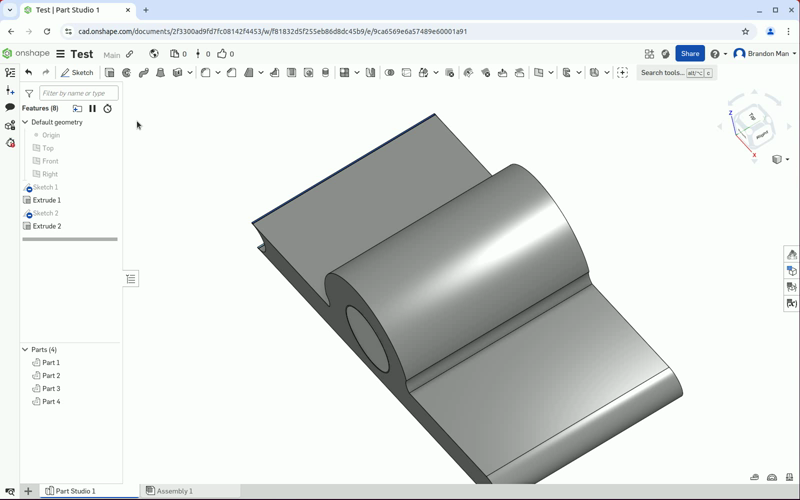
key(right, 2)
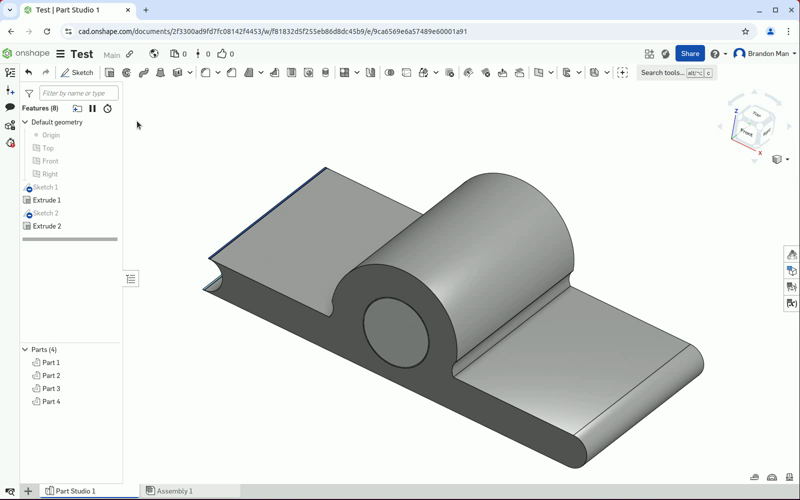
mouse_move(73, 189)
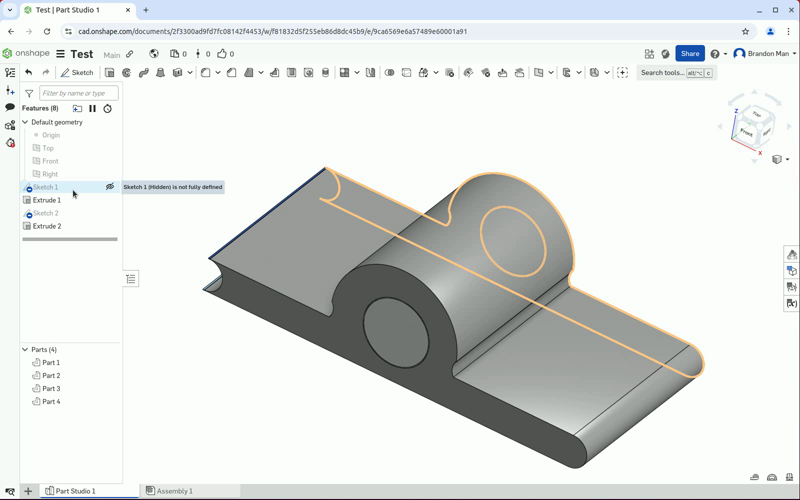
click(73, 189)